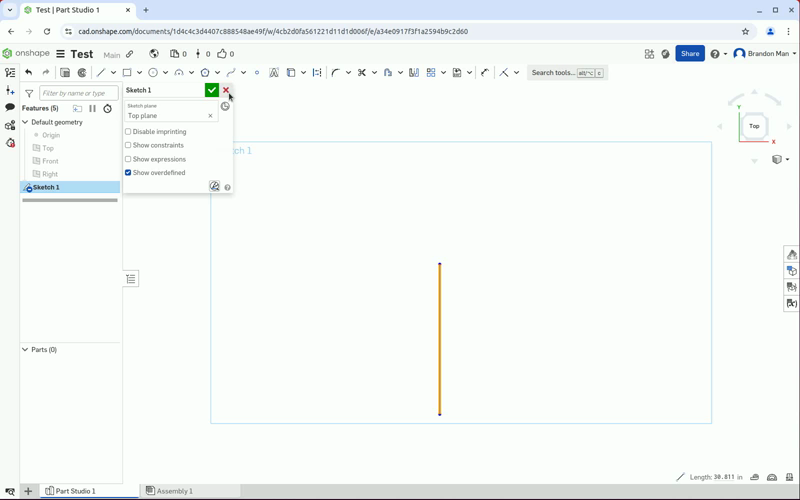
key(shift+h)
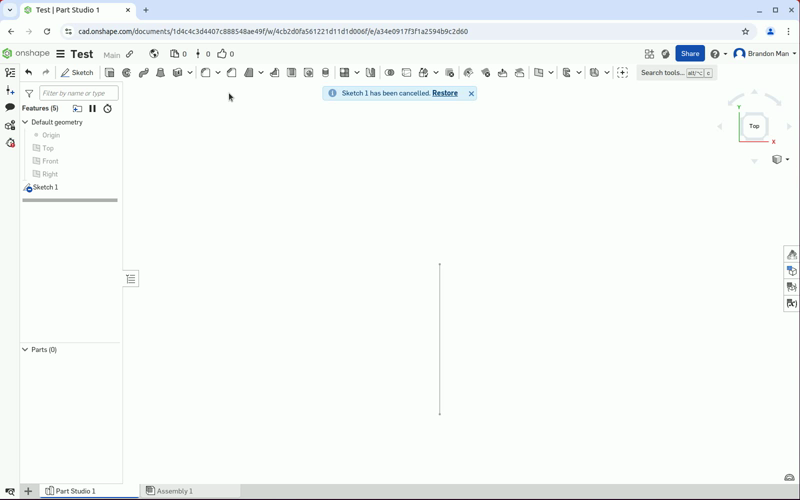
mouse_move(73, 352)
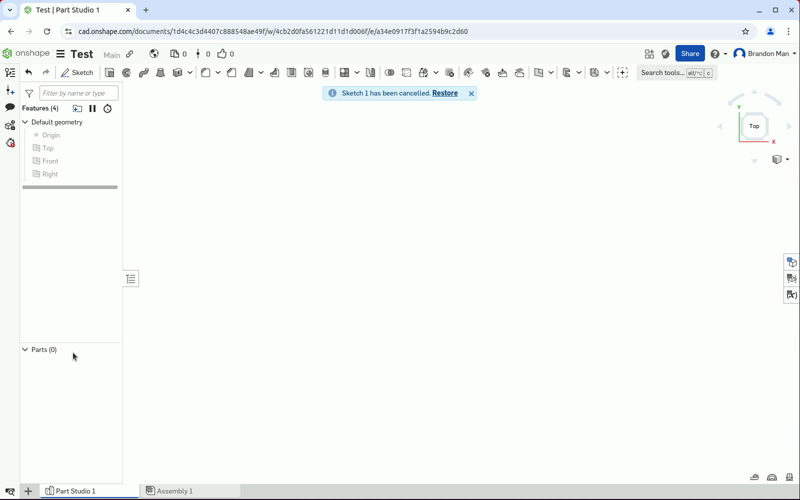
key(y)
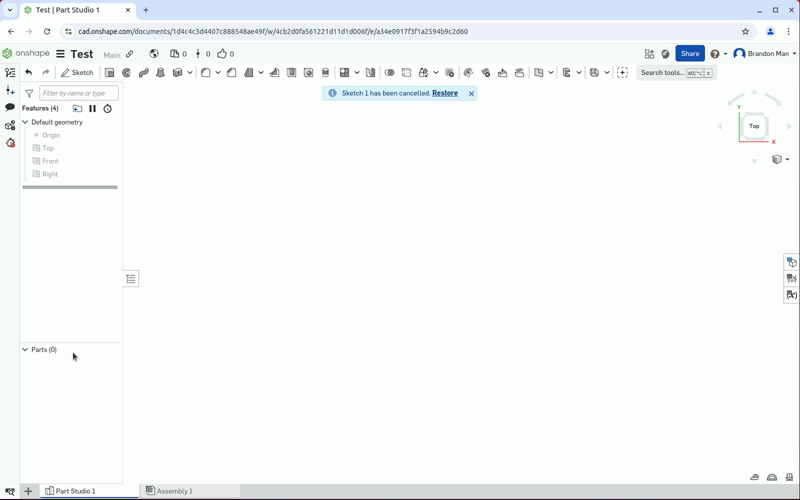
key(shift+p)
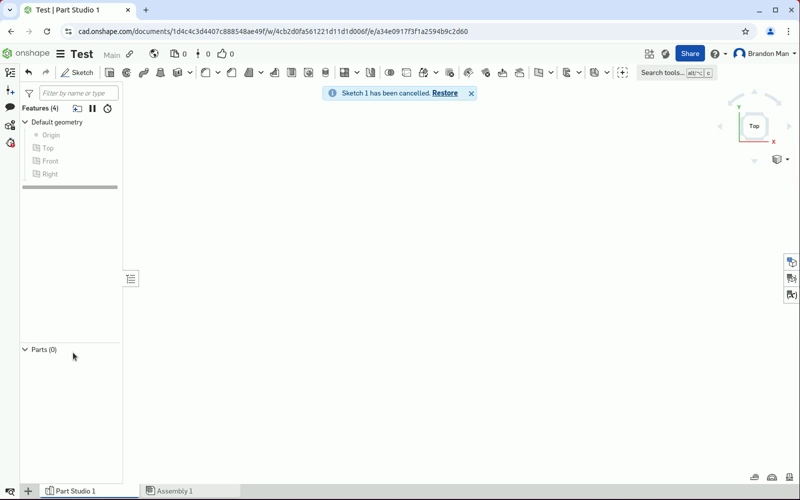
key(space)
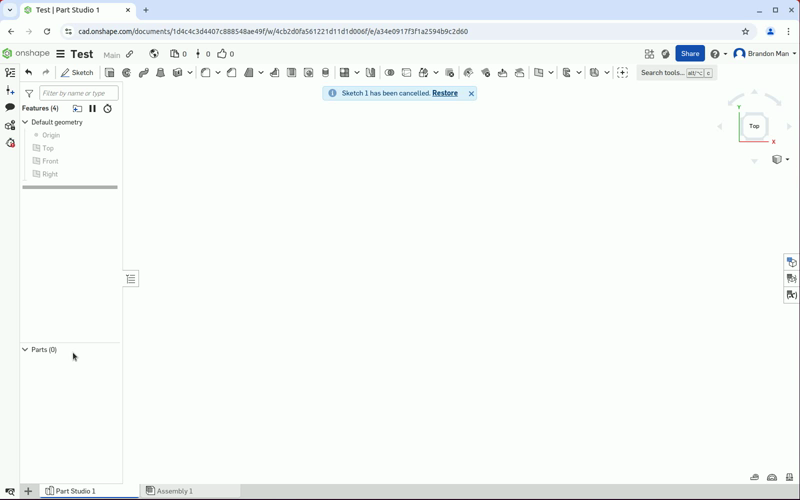
key_down(shift)
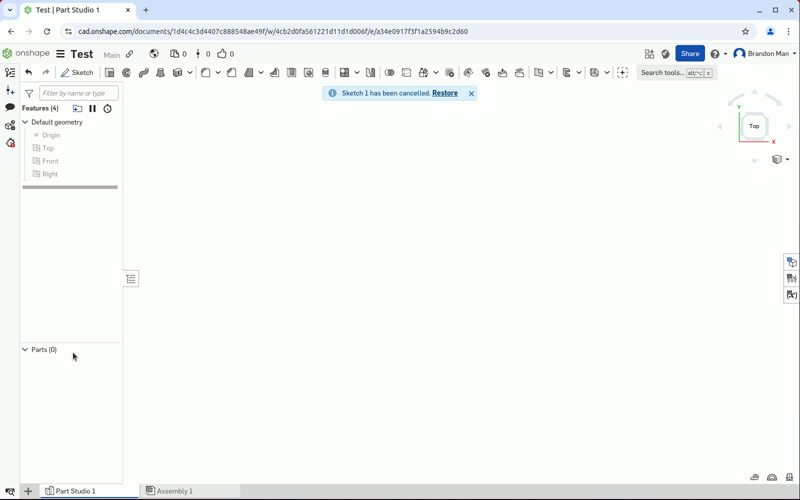
key(up)
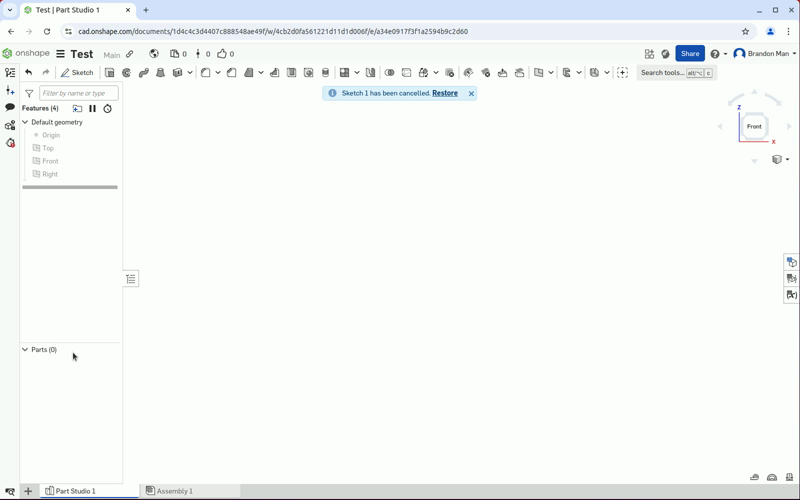
key_up(shift)
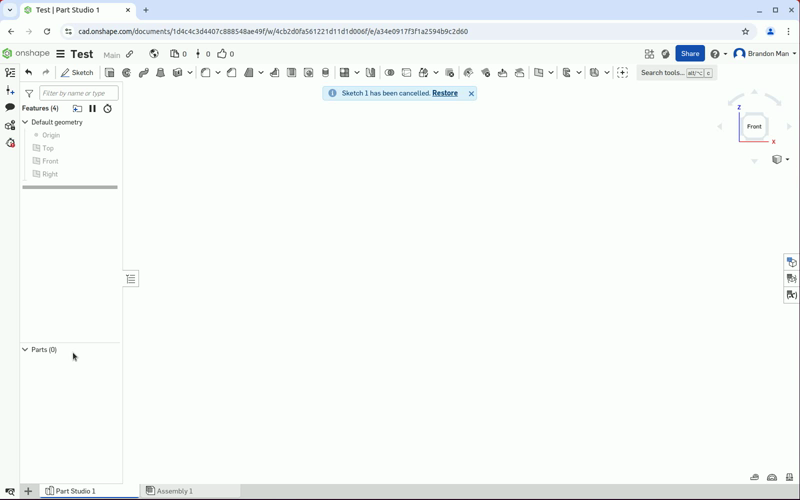
mouse_move(73, 352)
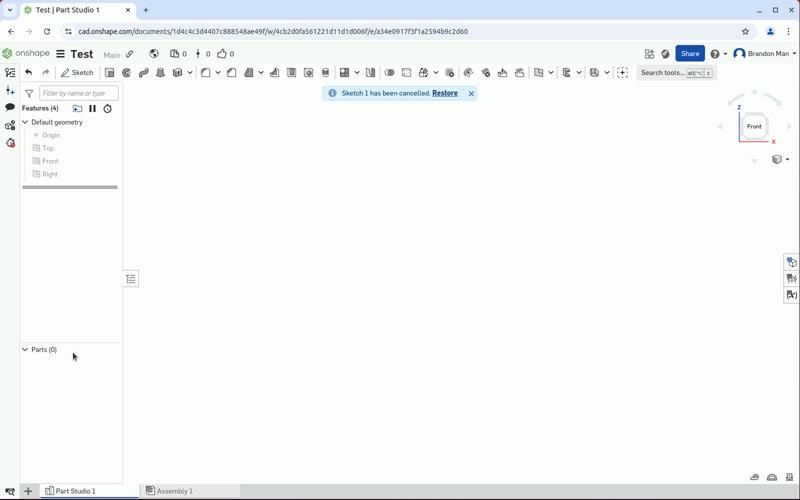
key(shift+y)
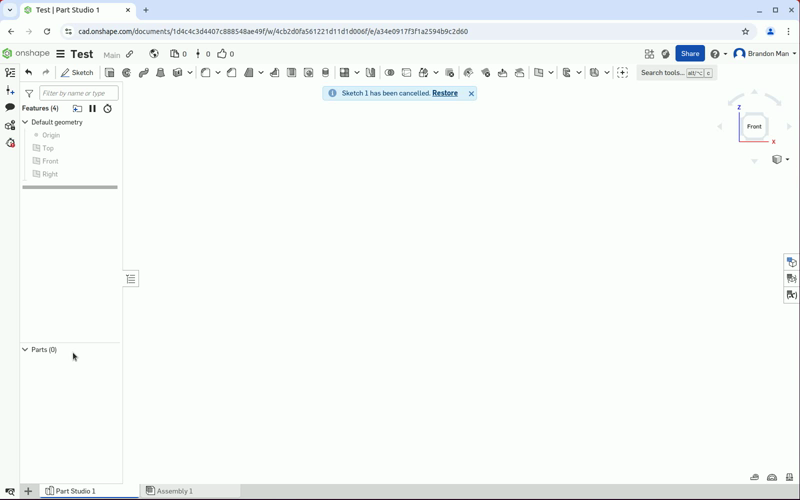
key(shift+s)
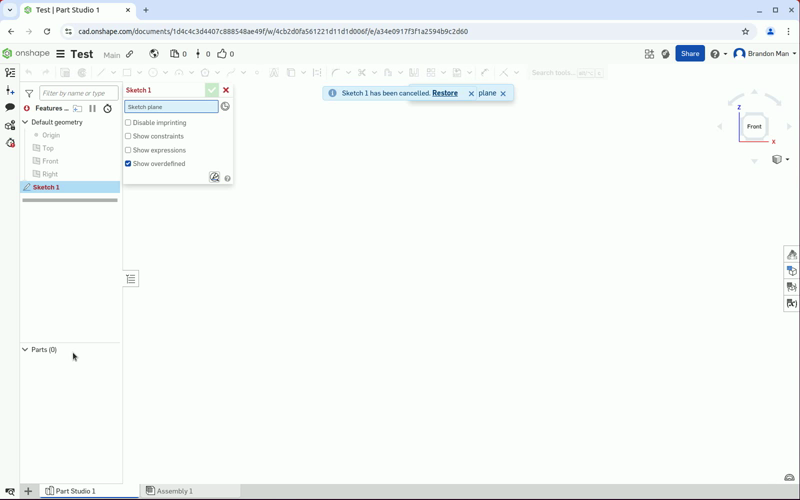
mouse_move(73, 163)
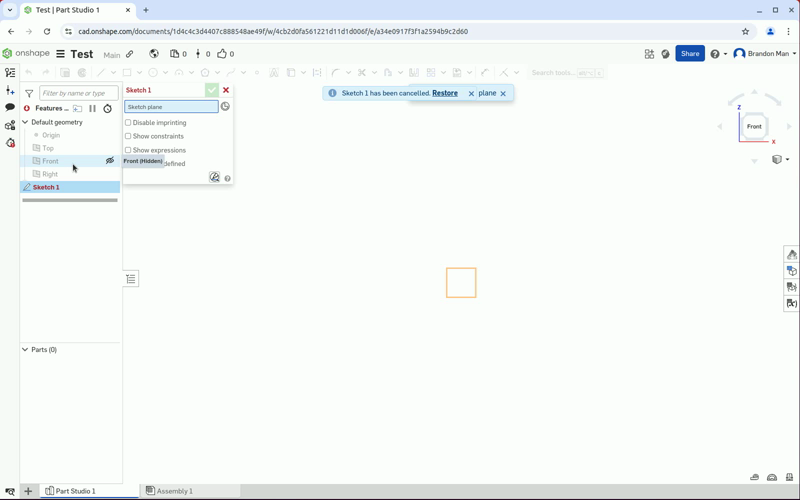
click(73, 163)
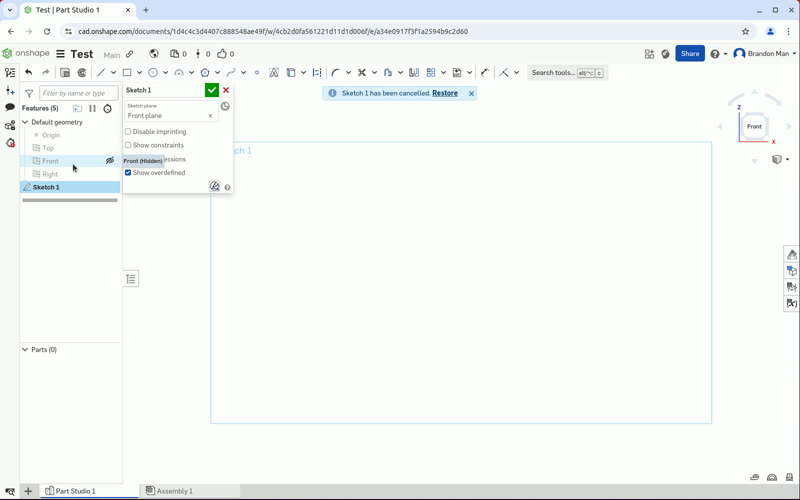
mouse_move(73, 352)
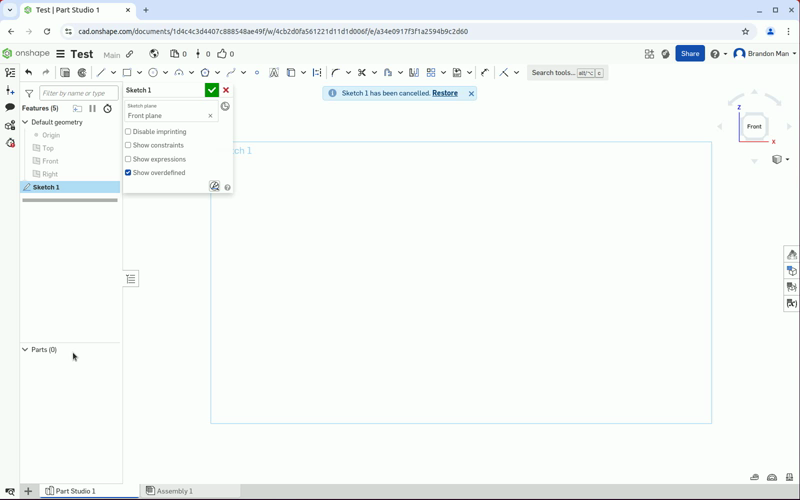
key(y)
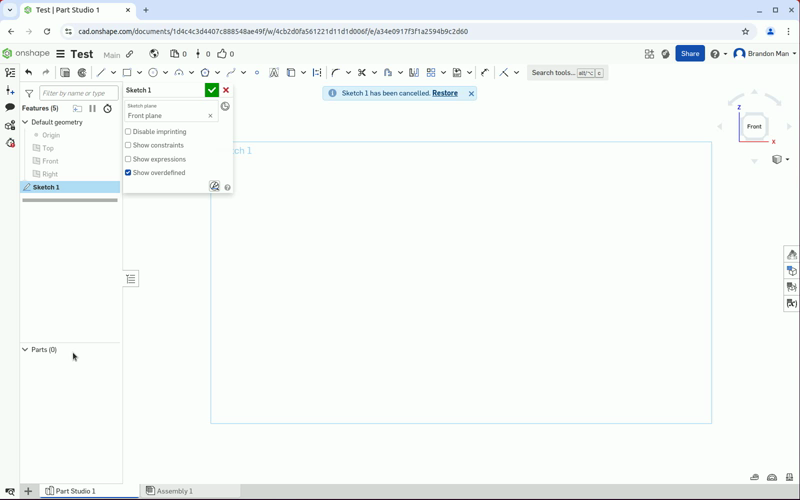
key(c)
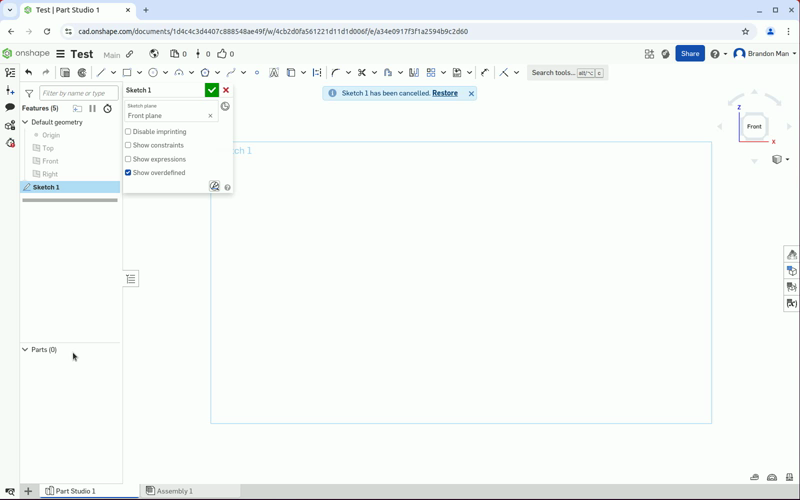
key_down(shift)
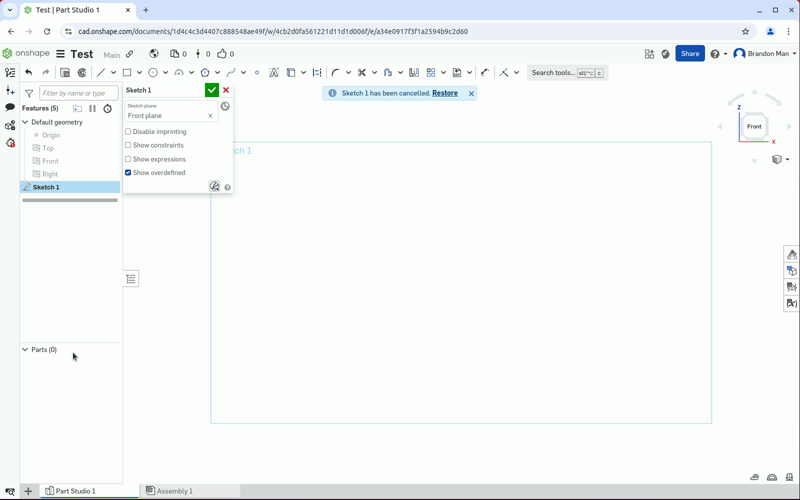
mouse_move(461, 282)
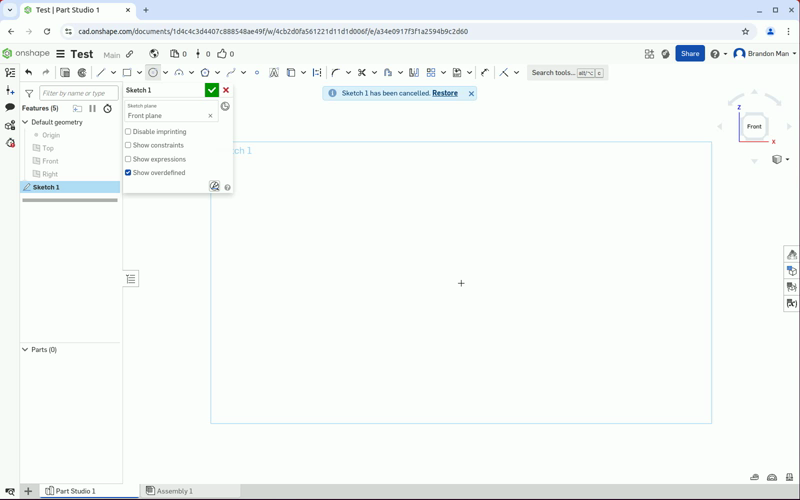
click(461, 282)
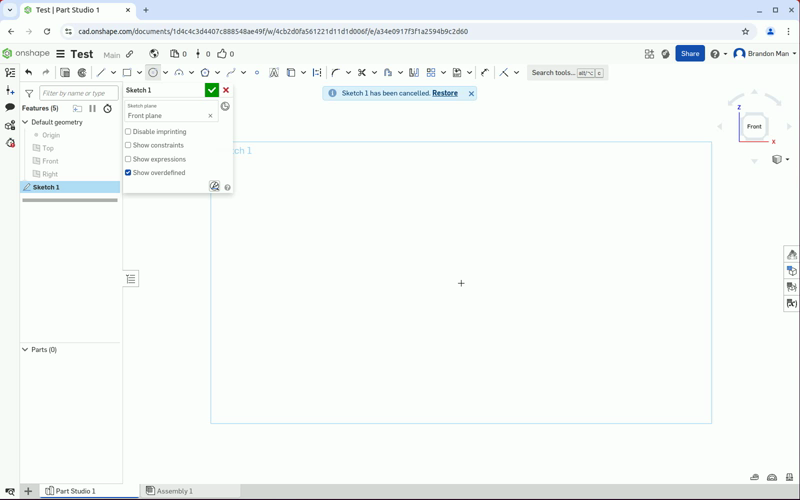
key_up(shift)
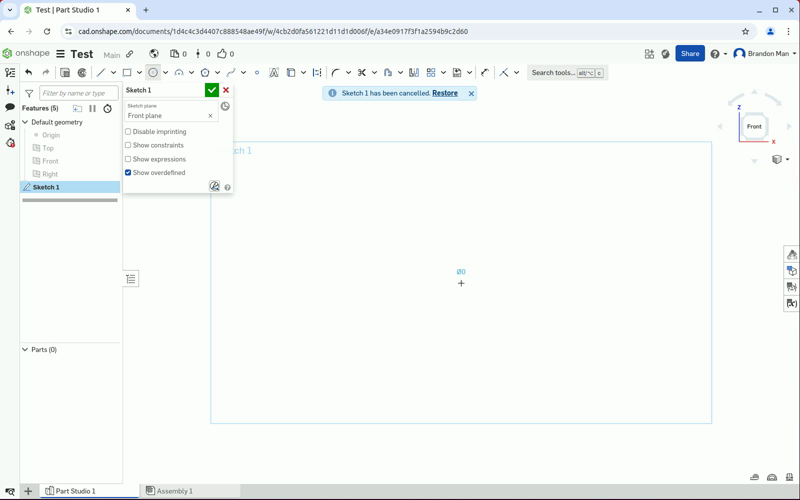
mouse_move(574, 282)
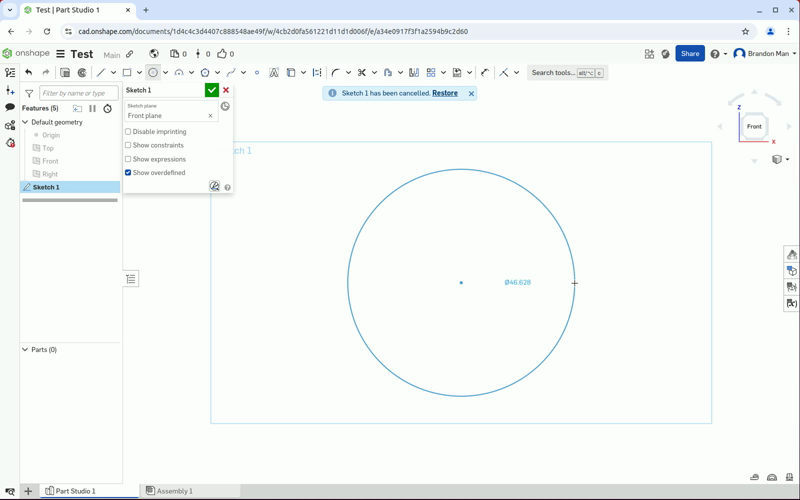
click(574, 282)
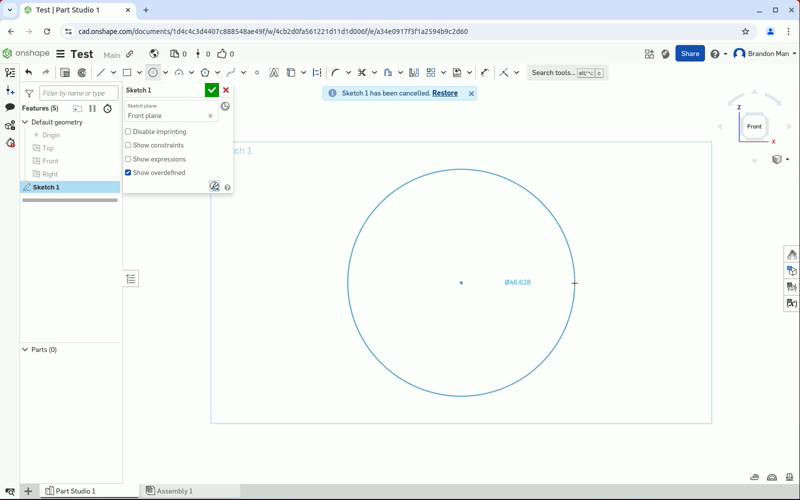
key(esc)
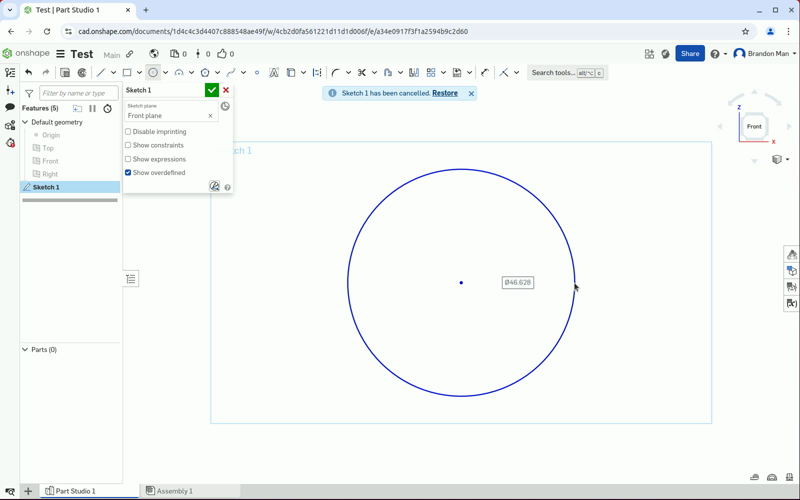
mouse_move(428, 225)
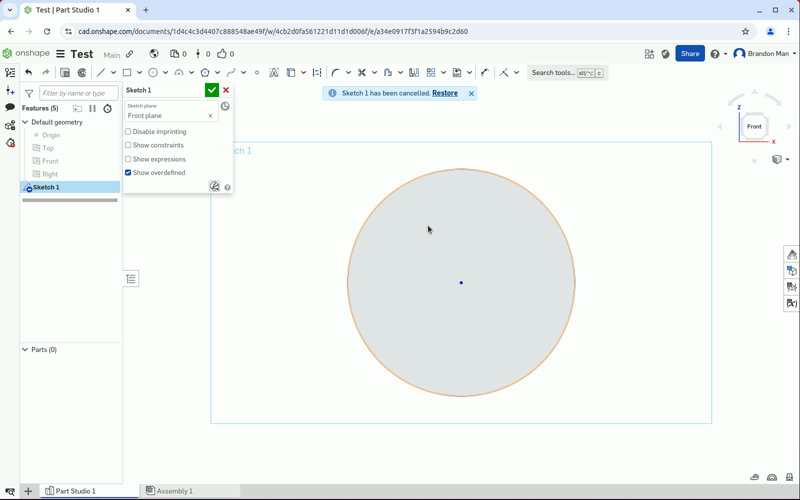
click(428, 225)
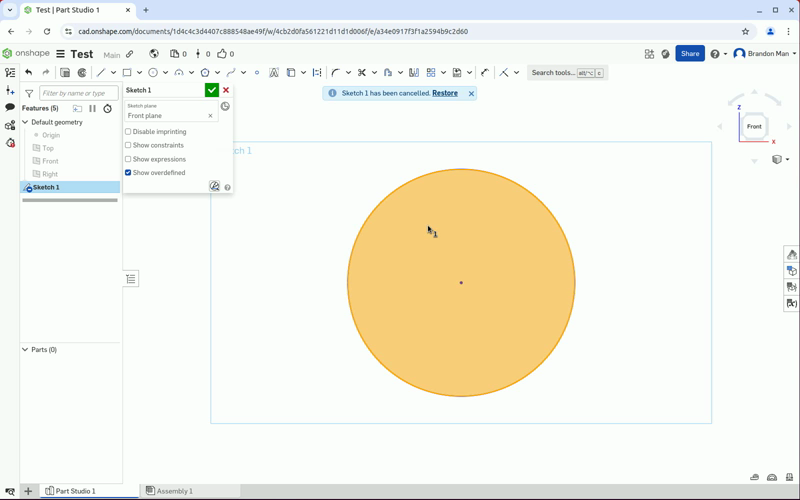
mouse_move(73, 352)
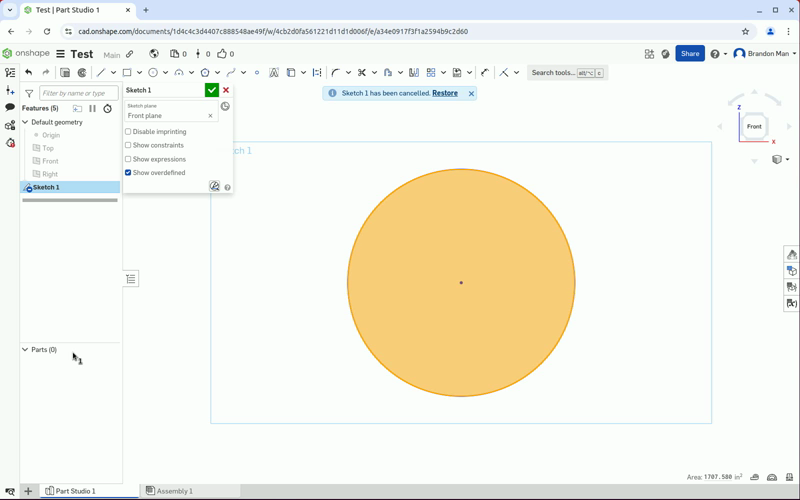
key(shift+y)
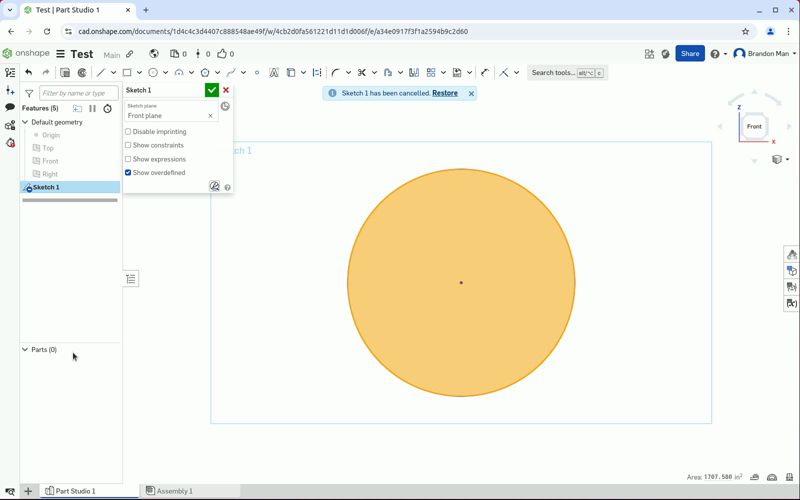
key(shift+e)
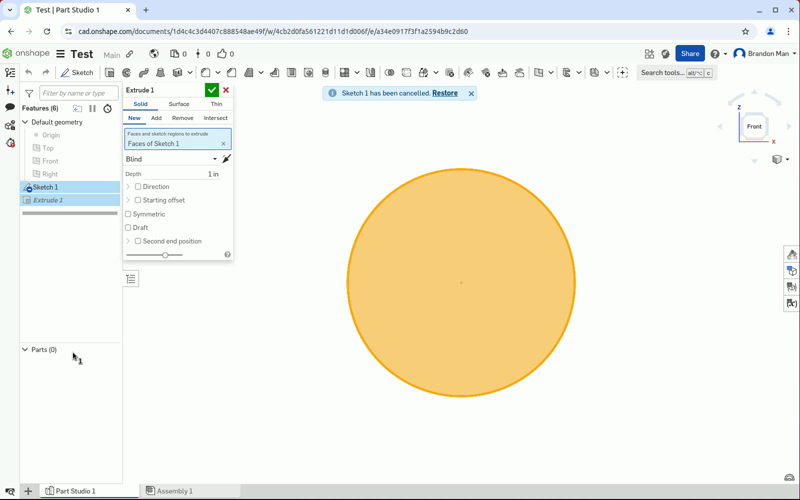
mouse_move(143, 106)
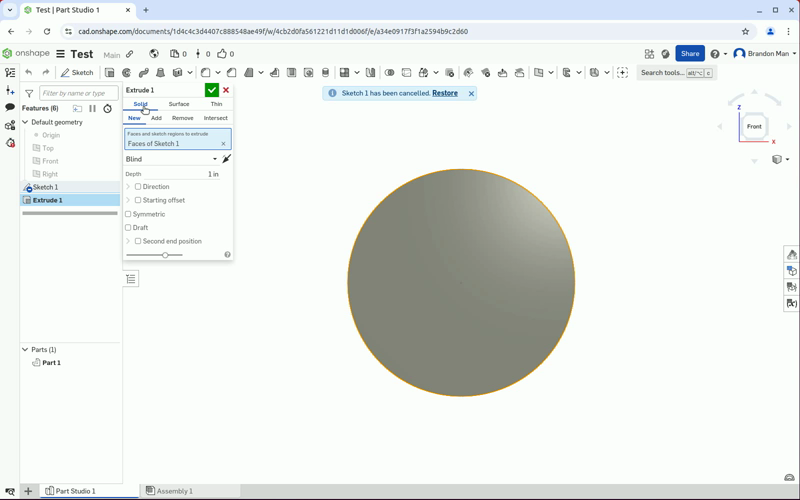
click(143, 106)
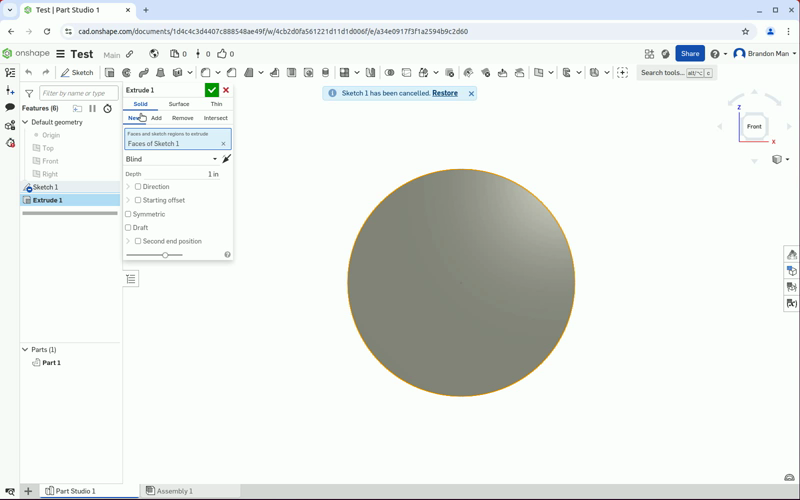
mouse_move(137, 120)
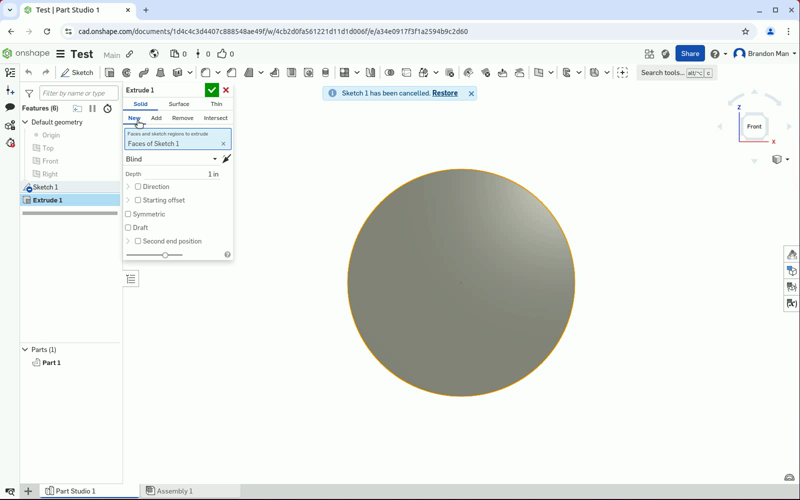
click(137, 120)
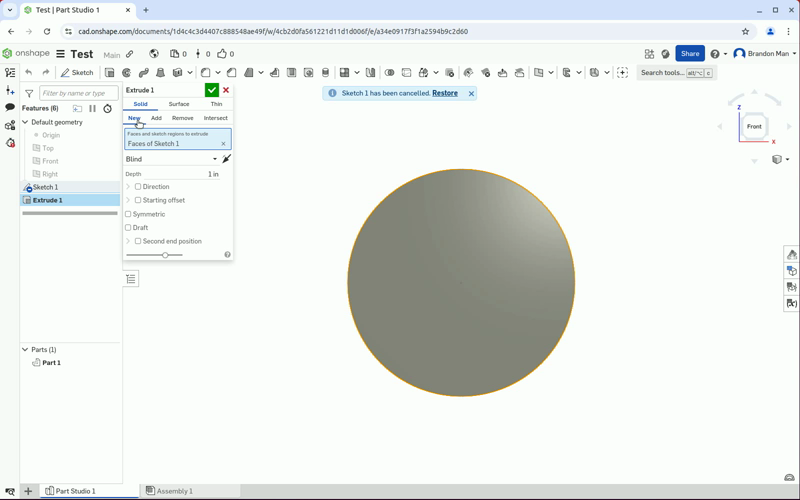
key(tab, 4)
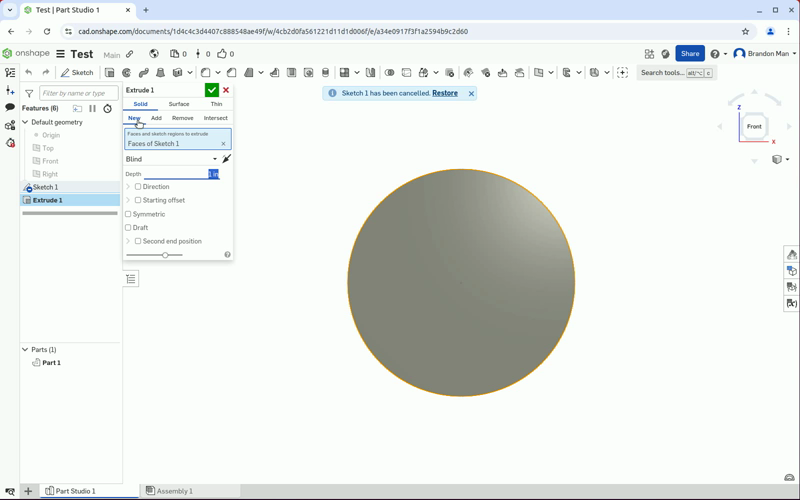
text(0.962)
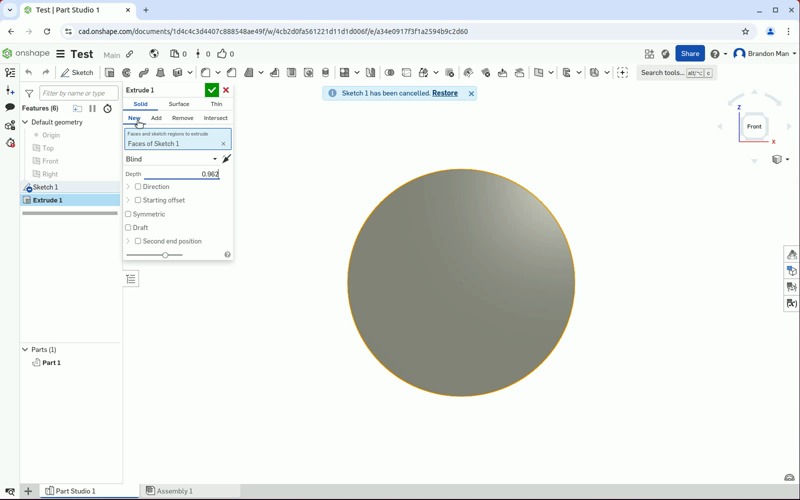
key(tab, 3)
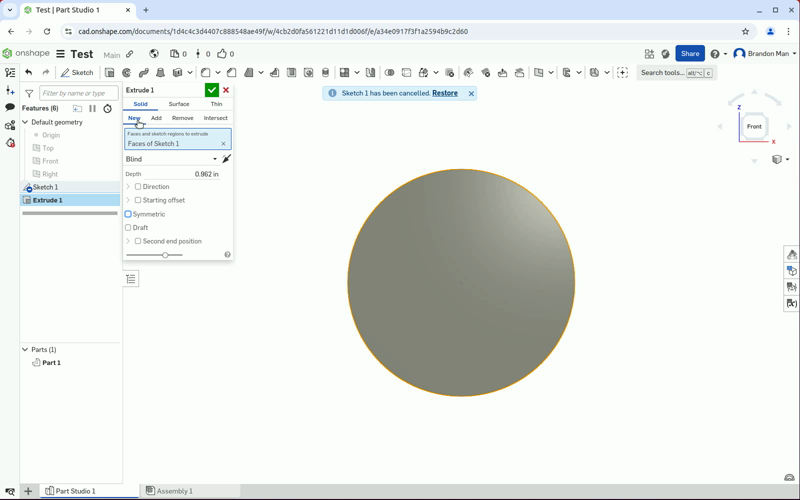
key(space)
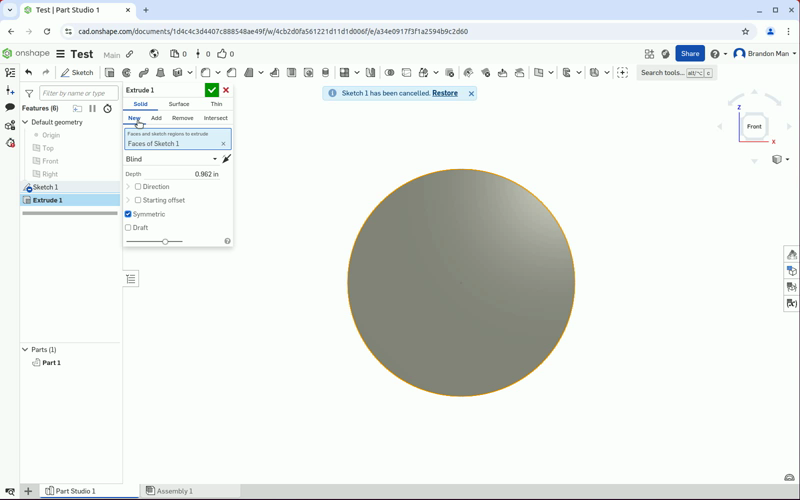
key(enter)
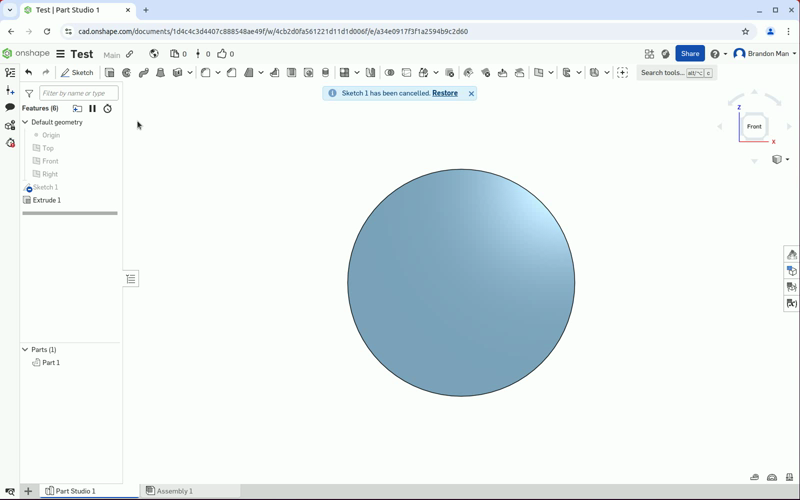
key(shift+h)
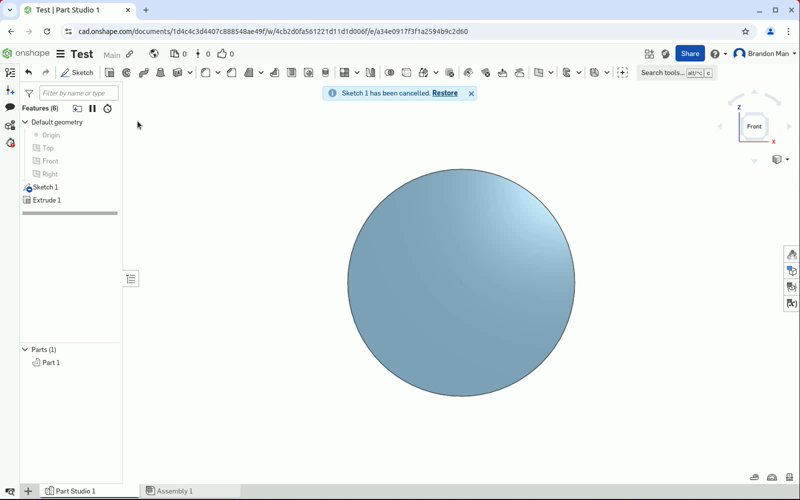
key(shift+h)
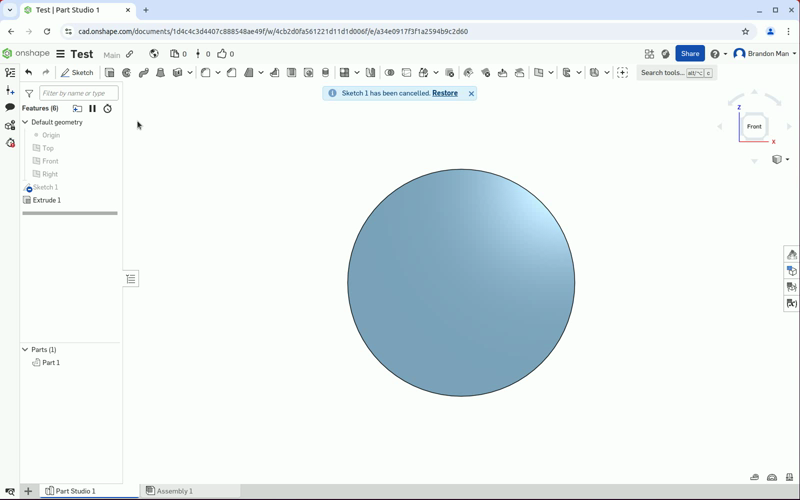
mouse_move(73, 189)
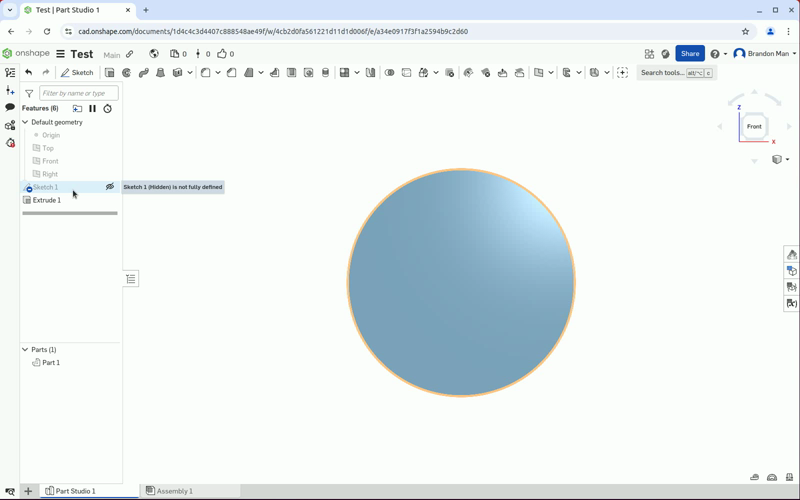
click(73, 189)
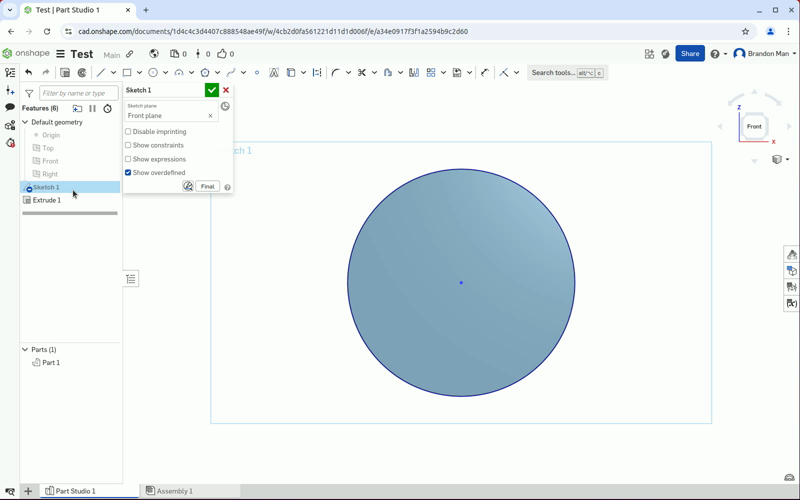
mouse_move(229, 92)
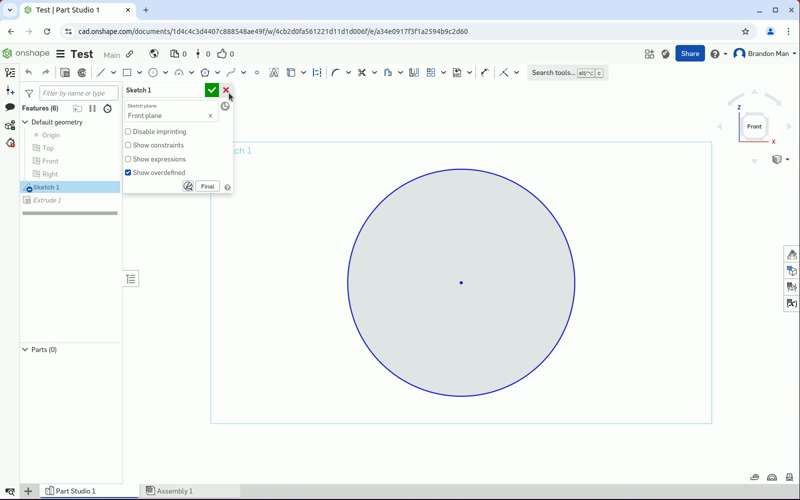
click(229, 92)
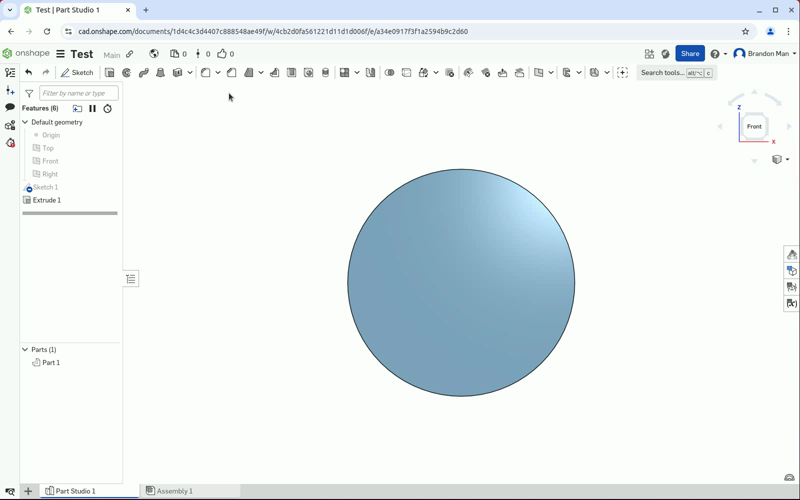
mouse_move(541, 75)
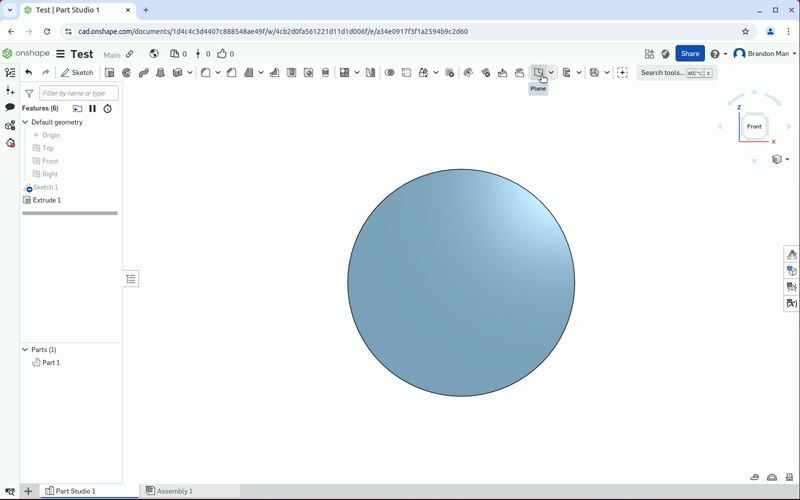
click(541, 75)
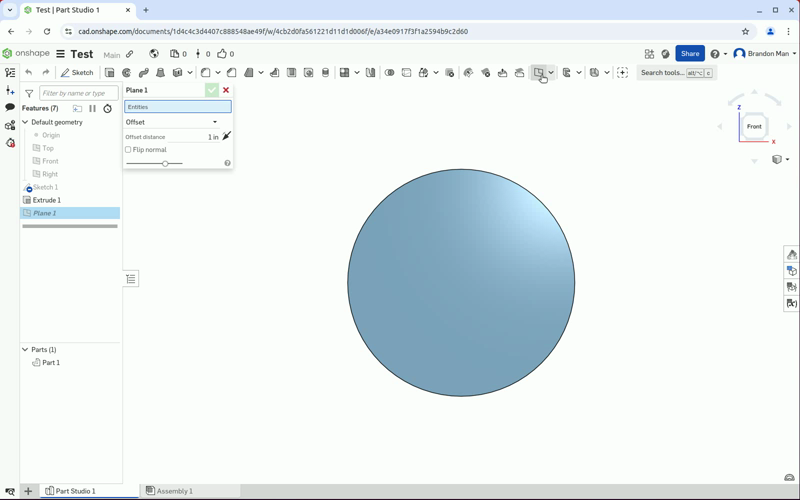
mouse_move(73, 163)
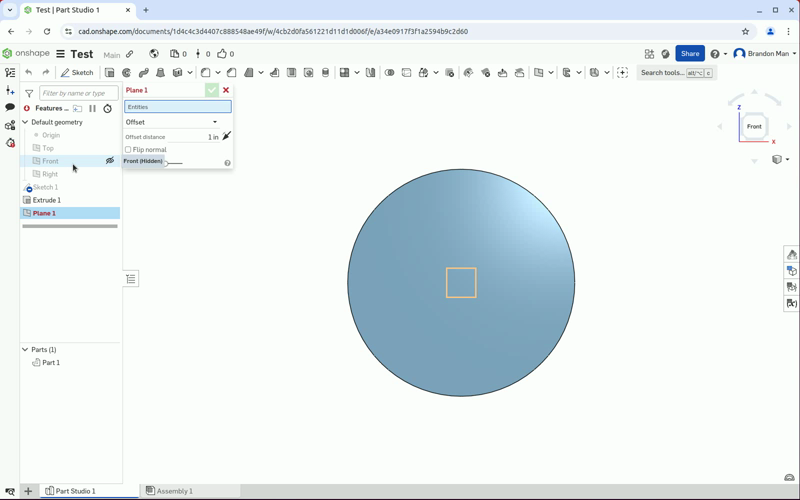
click(73, 163)
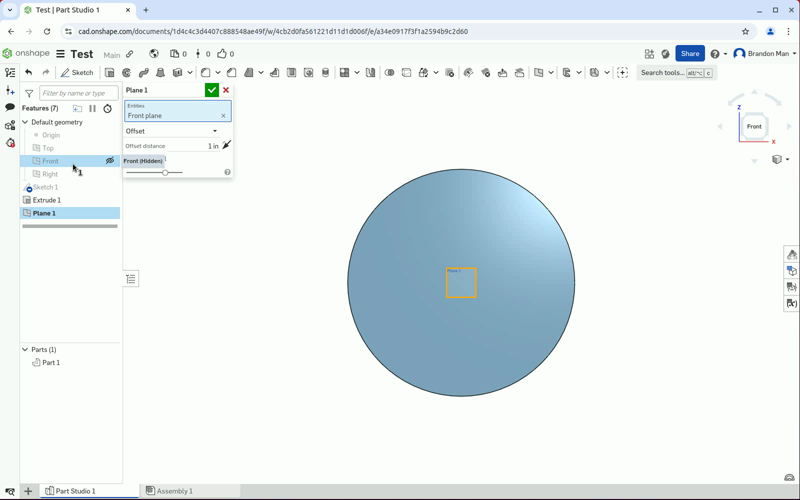
key(tab, 2)
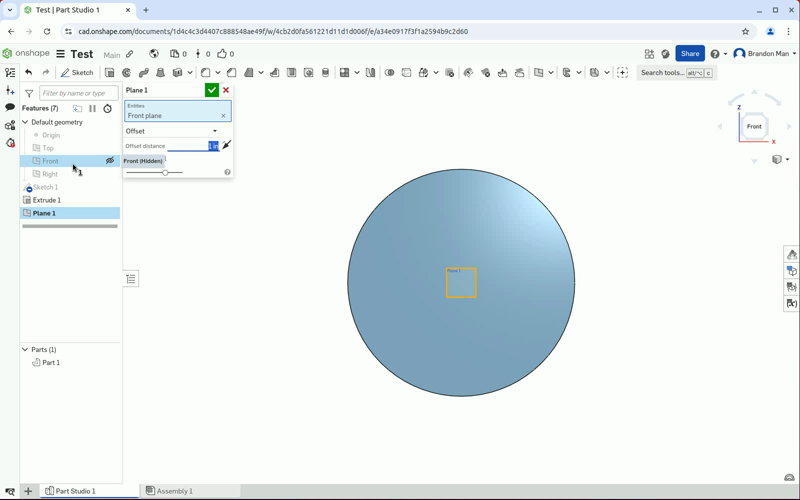
text(0.493)
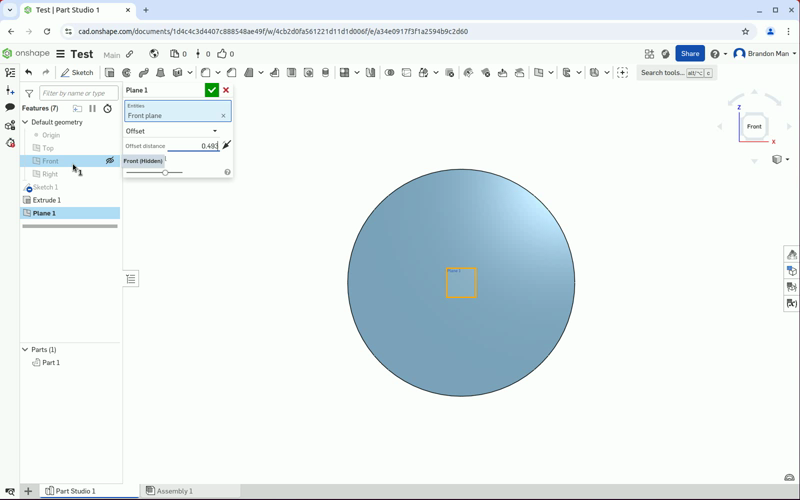
key(enter, 2)
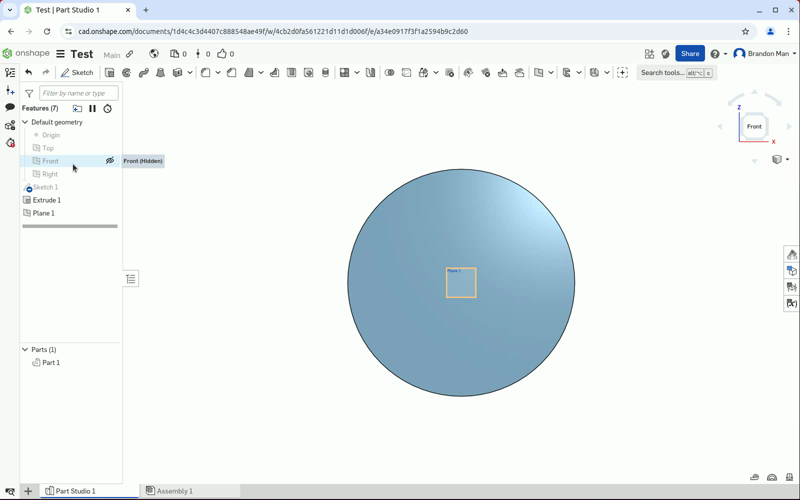
key(shift+s)
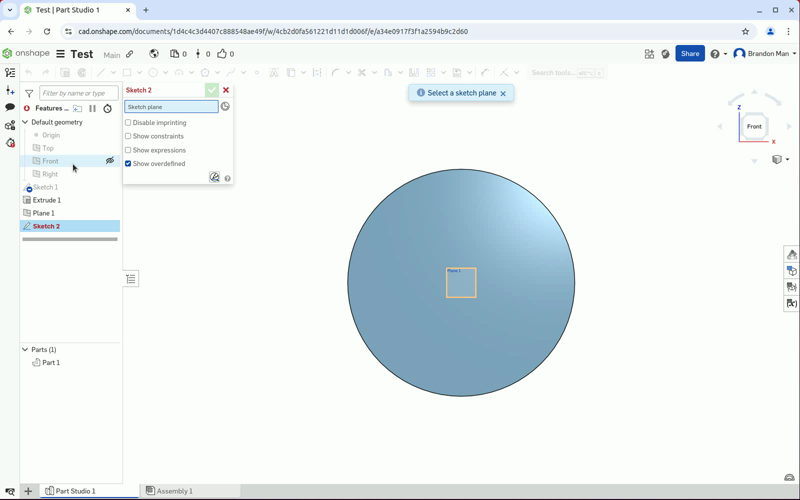
mouse_move(73, 215)
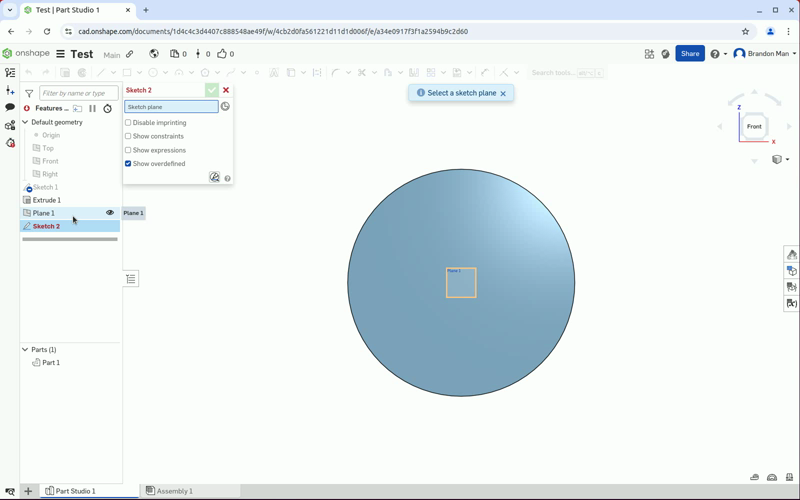
click(73, 215)
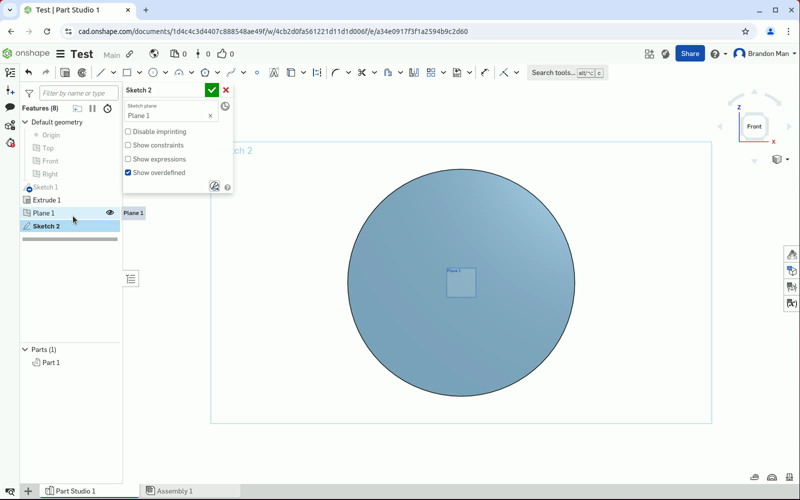
mouse_move(73, 352)
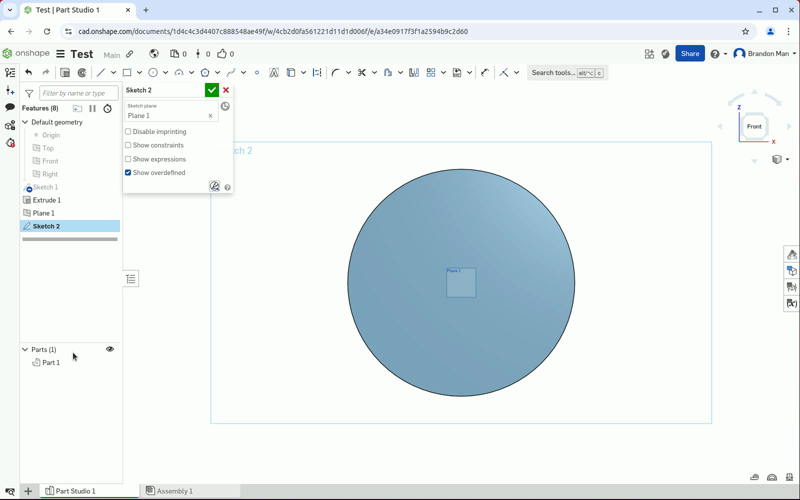
key(y)
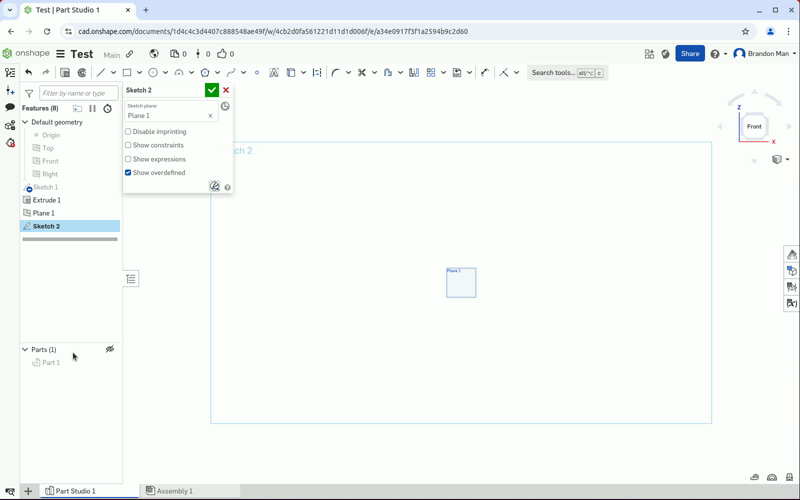
key(c)
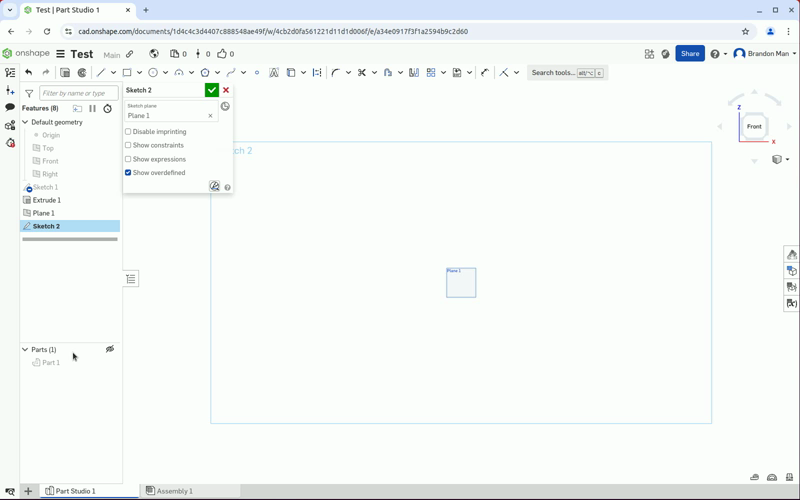
key_down(shift)
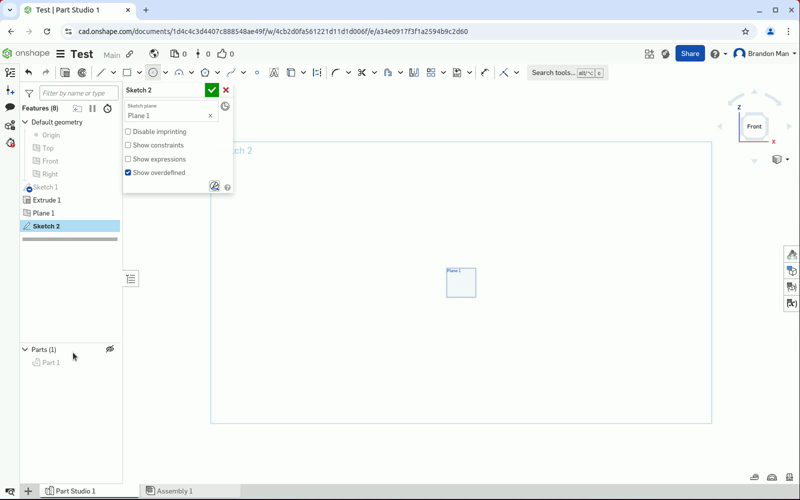
mouse_move(461, 282)
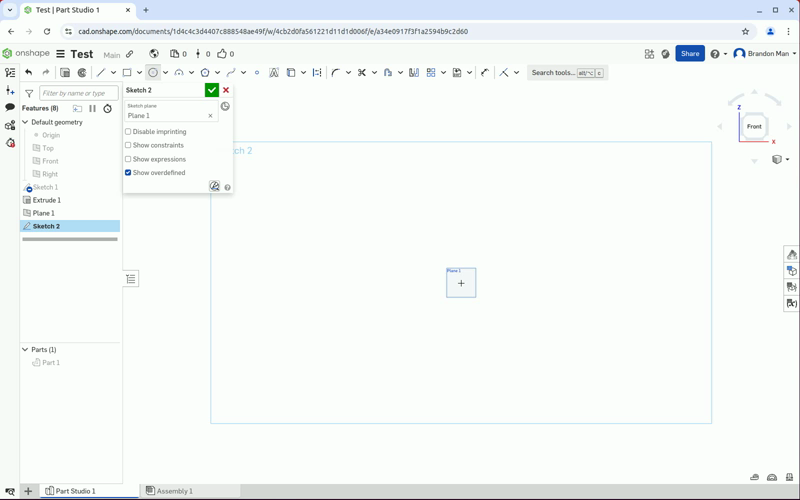
click(461, 282)
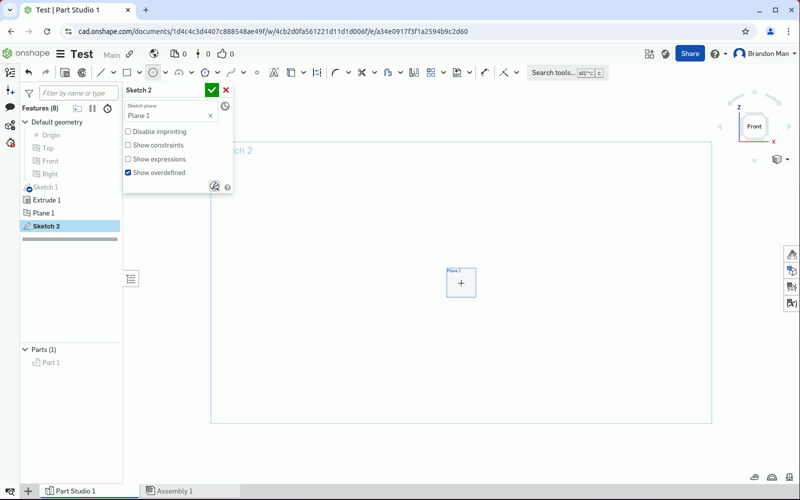
key_up(shift)
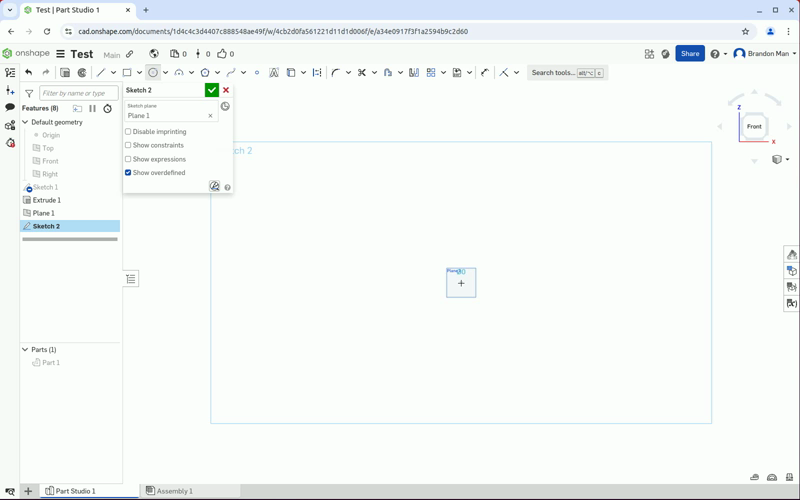
mouse_move(481, 282)
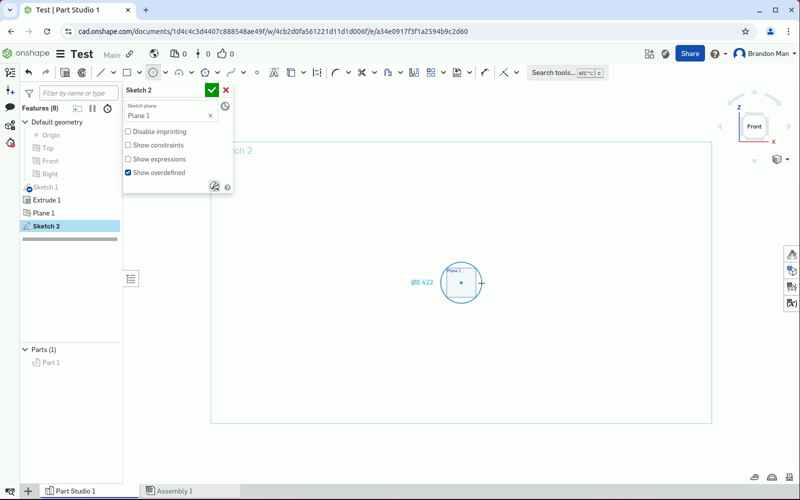
click(481, 282)
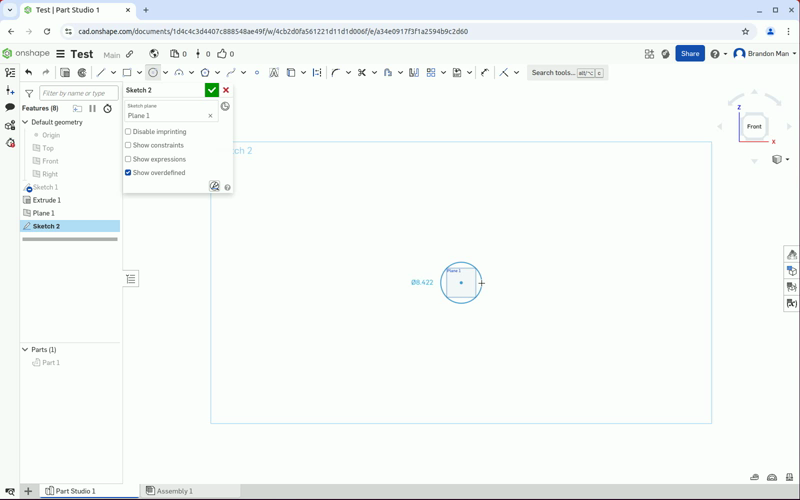
key(esc)
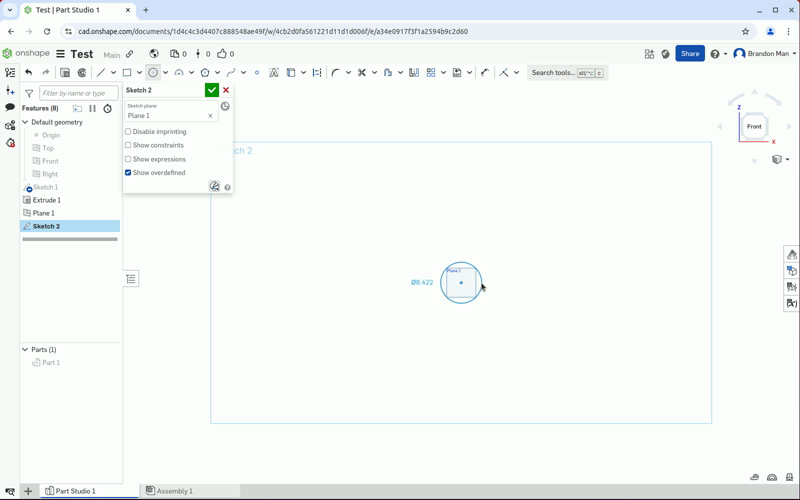
mouse_move(468, 295)
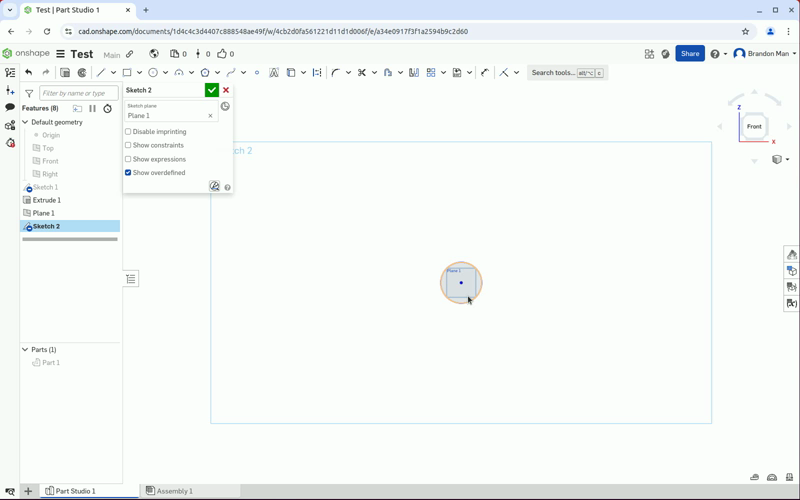
scroll(6)
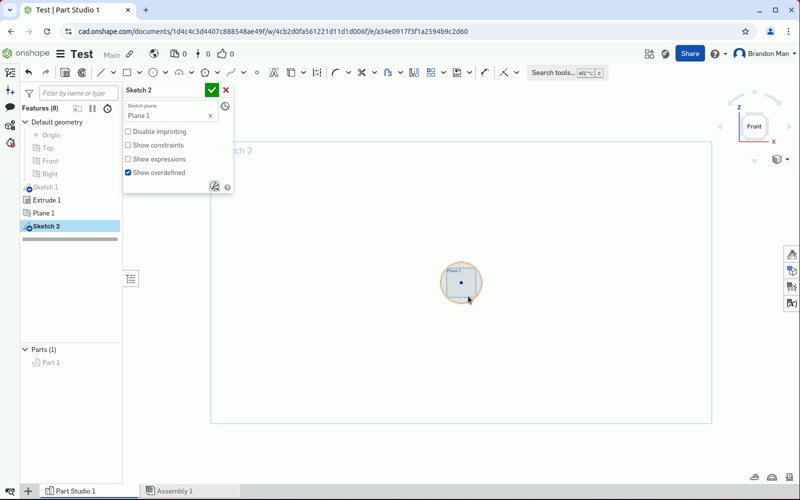
scroll(6)
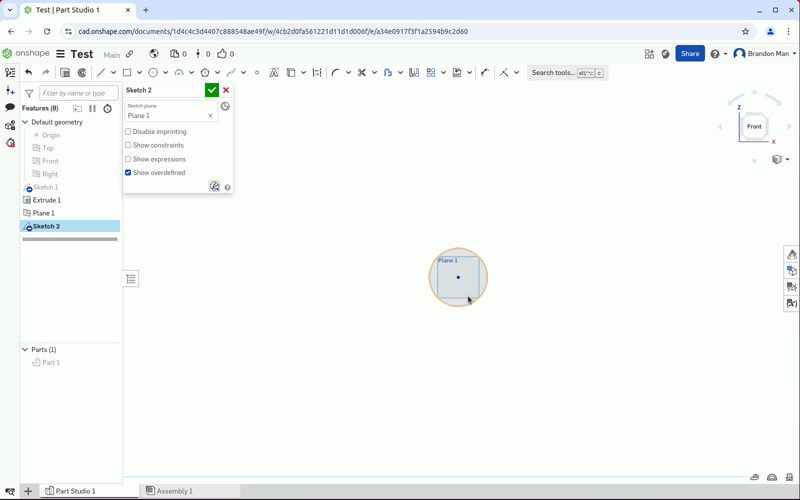
scroll(6)
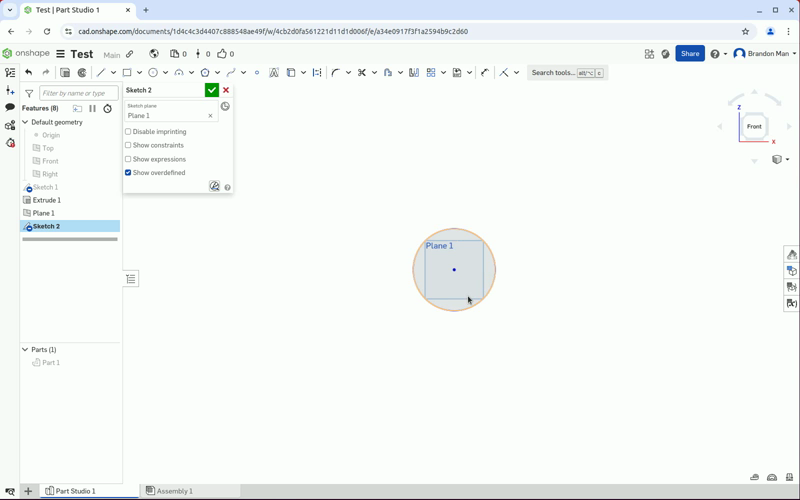
scroll(6)
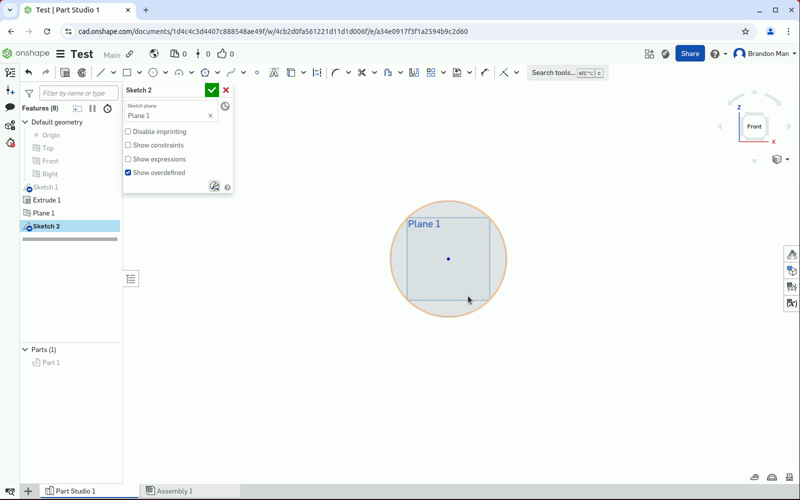
scroll(6)
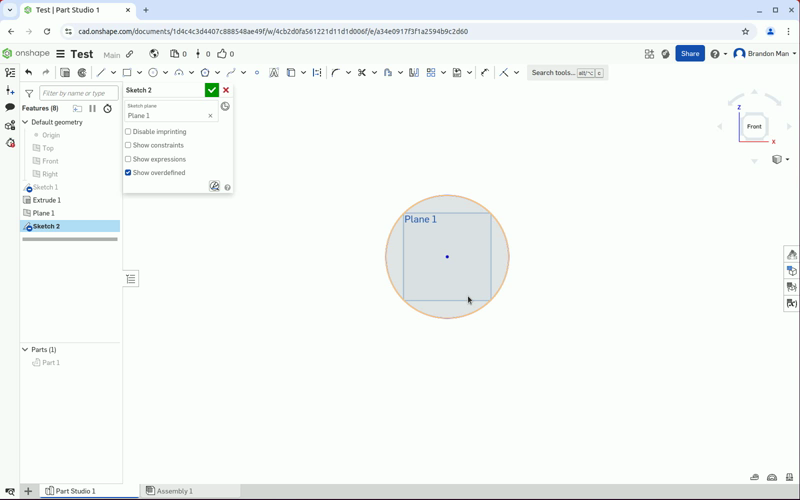
scroll(6)
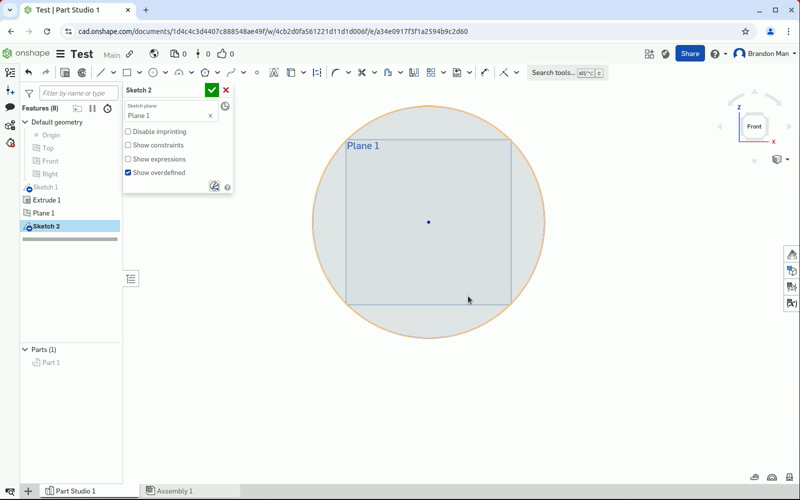
scroll(6)
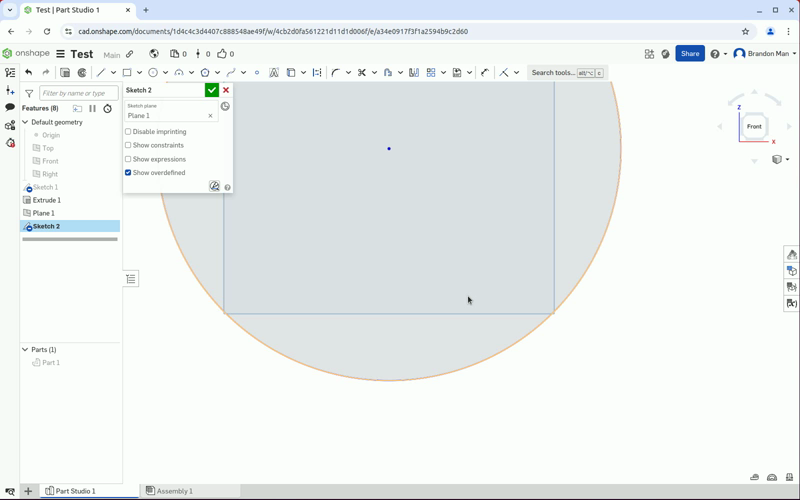
click(468, 295)
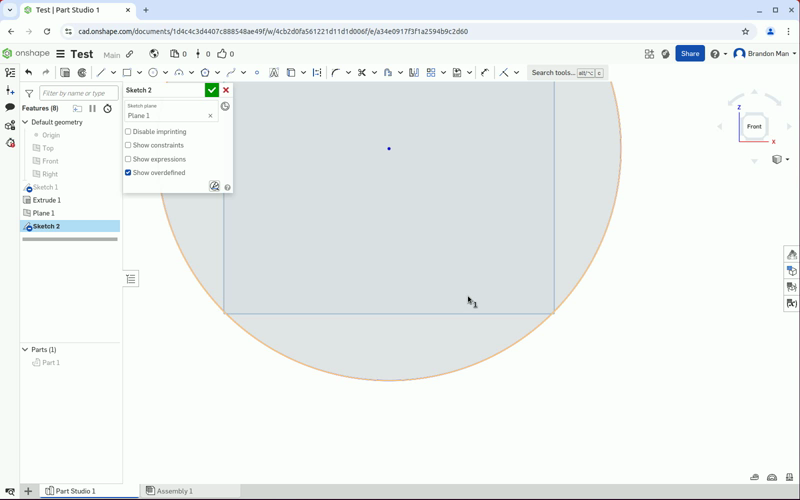
scroll(-6)
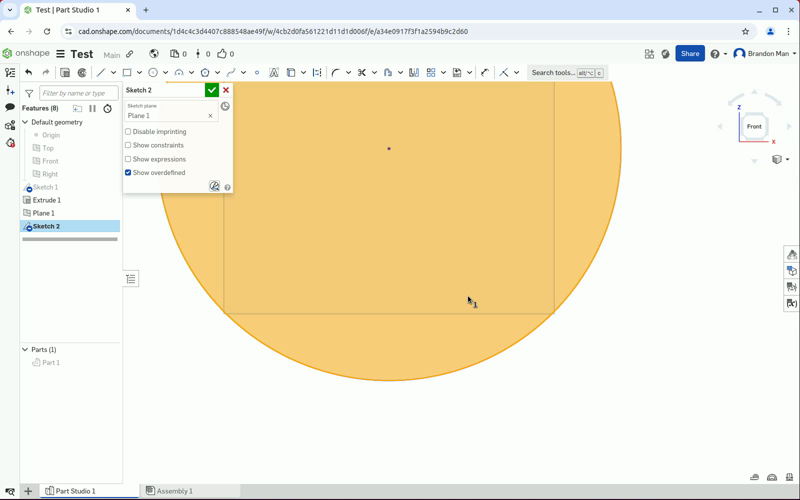
scroll(-6)
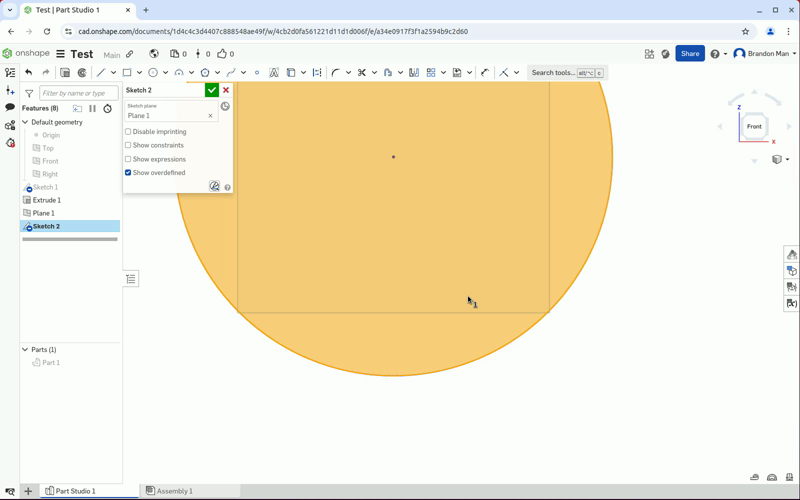
scroll(-6)
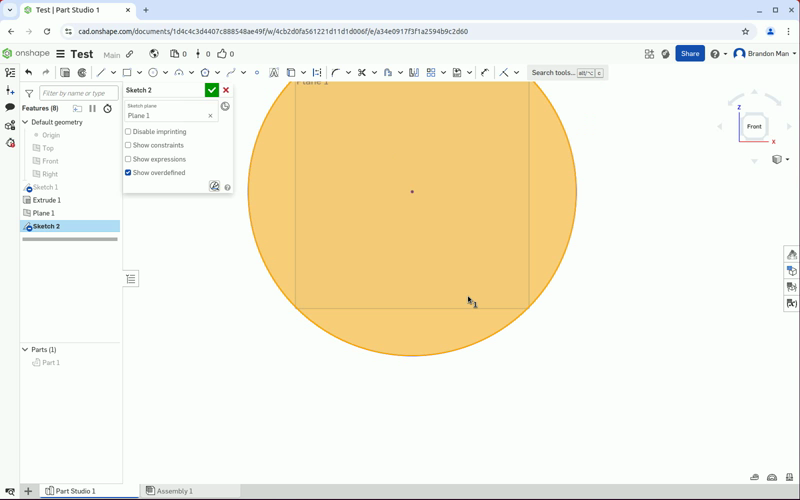
scroll(-6)
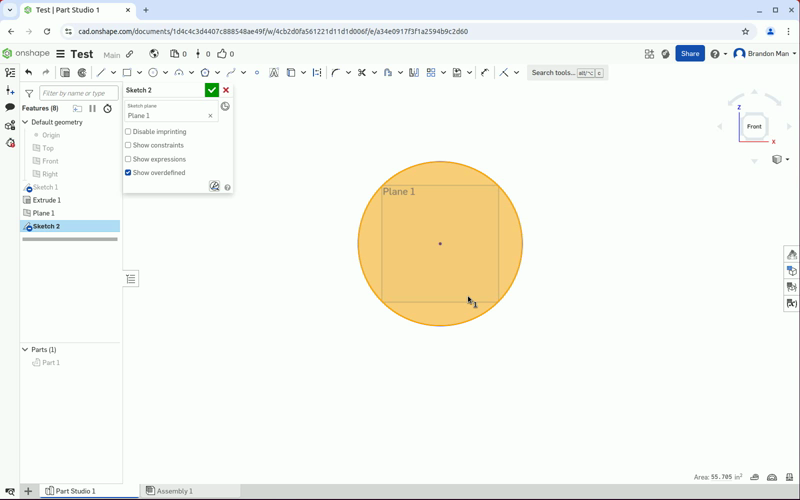
scroll(-6)
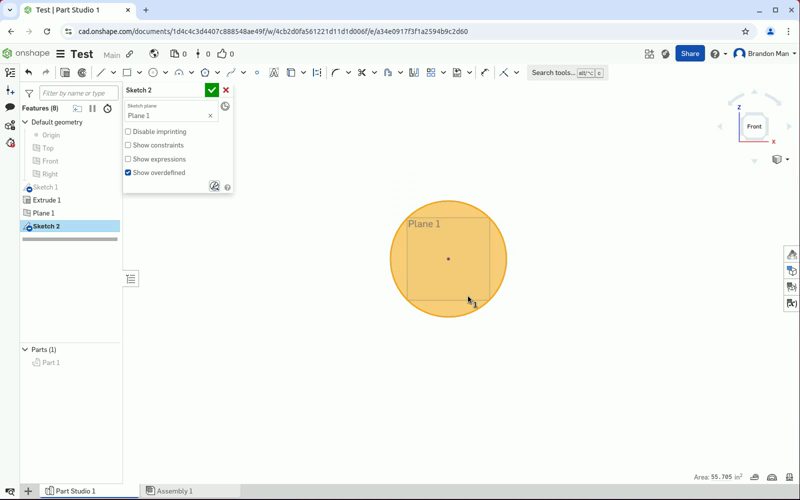
scroll(-6)
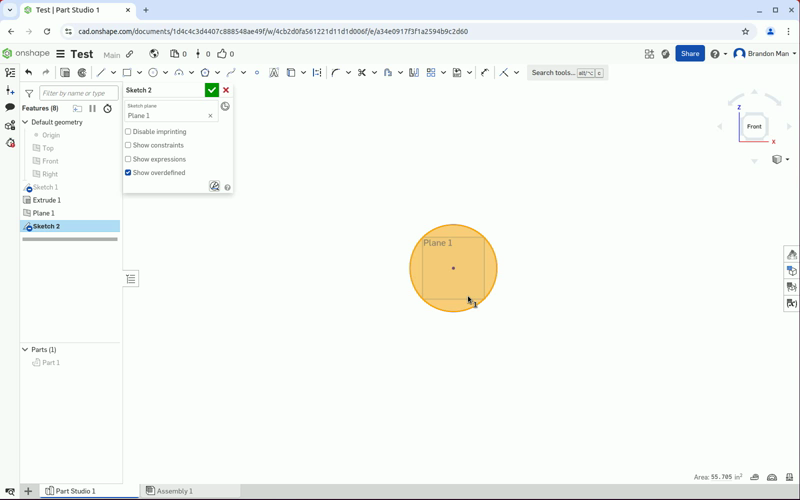
scroll(-6)
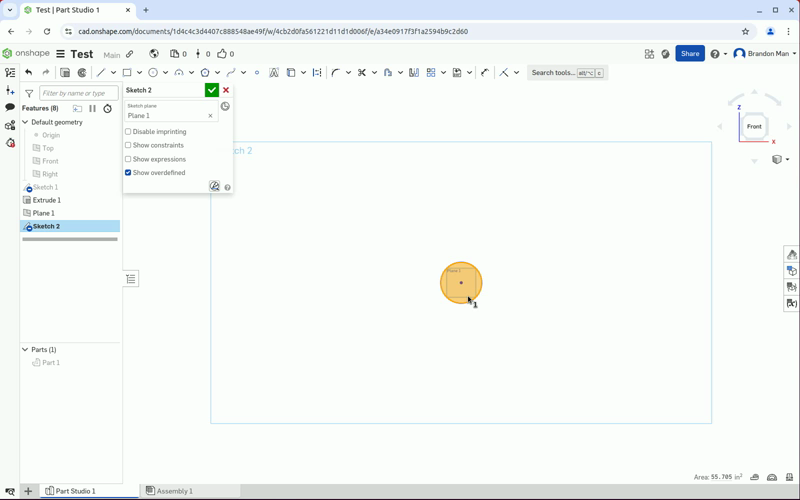
mouse_move(73, 352)
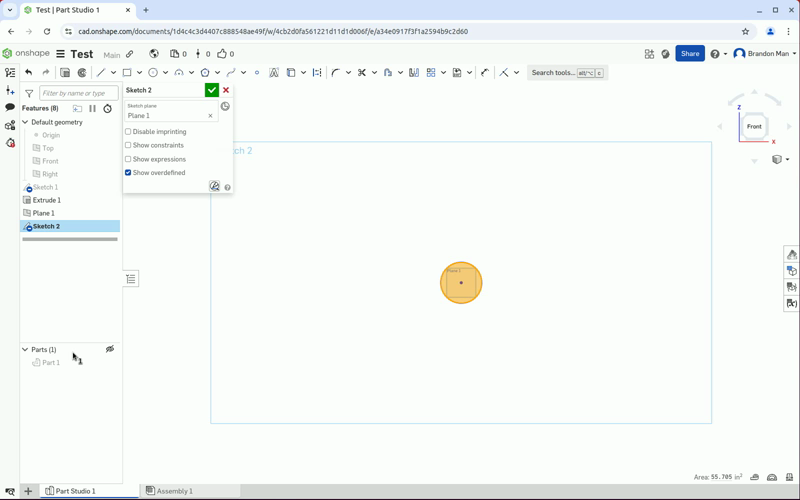
key(shift+y)
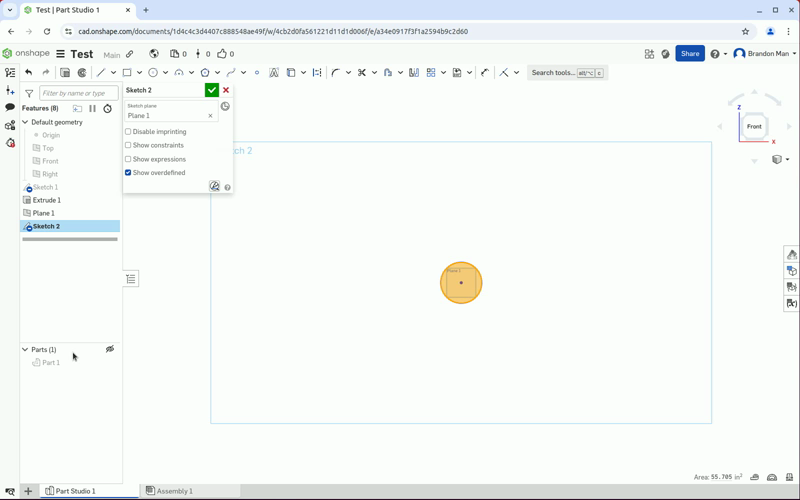
key(shift+e)
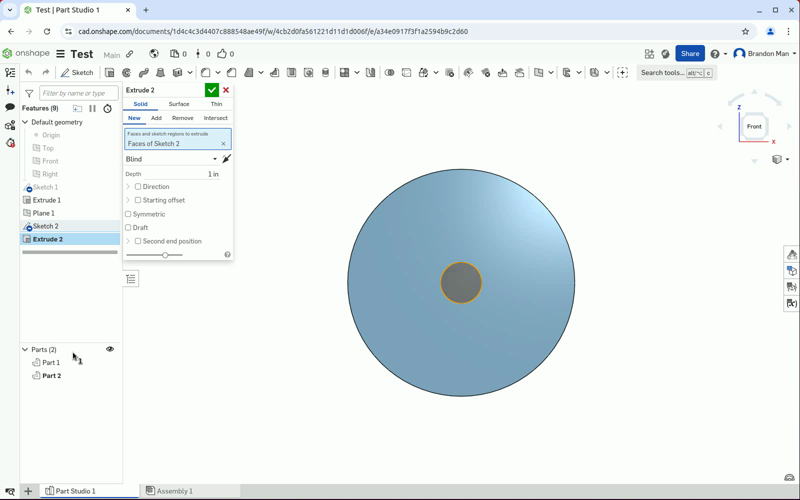
mouse_move(143, 106)
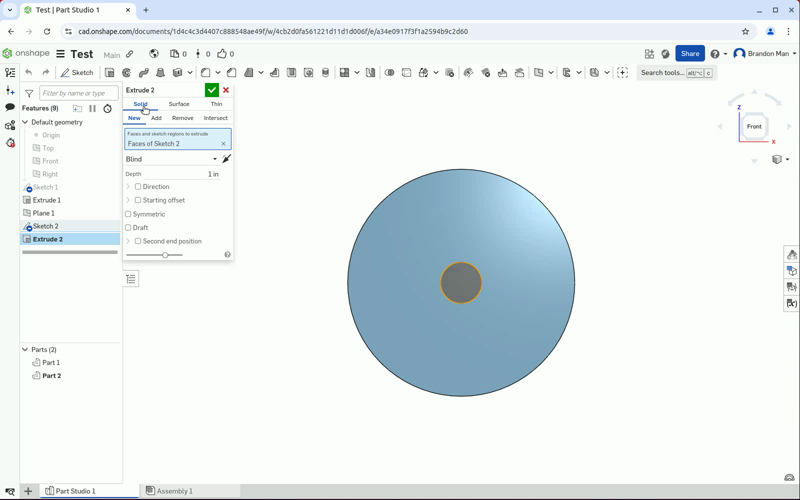
click(143, 106)
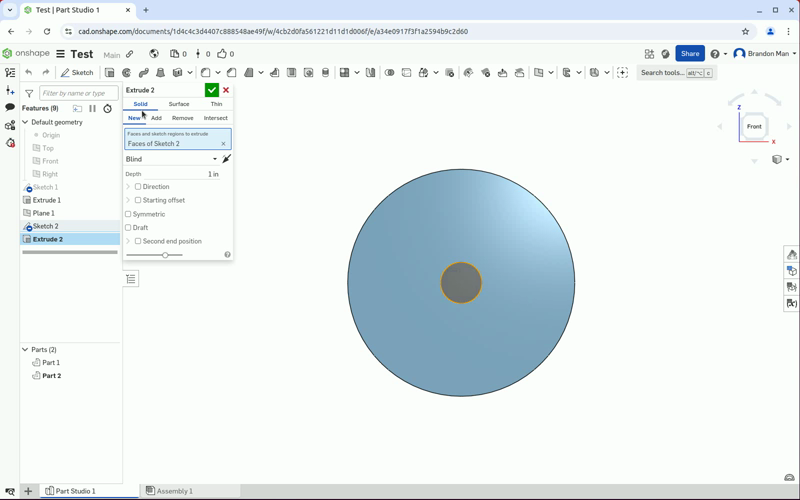
mouse_move(137, 120)
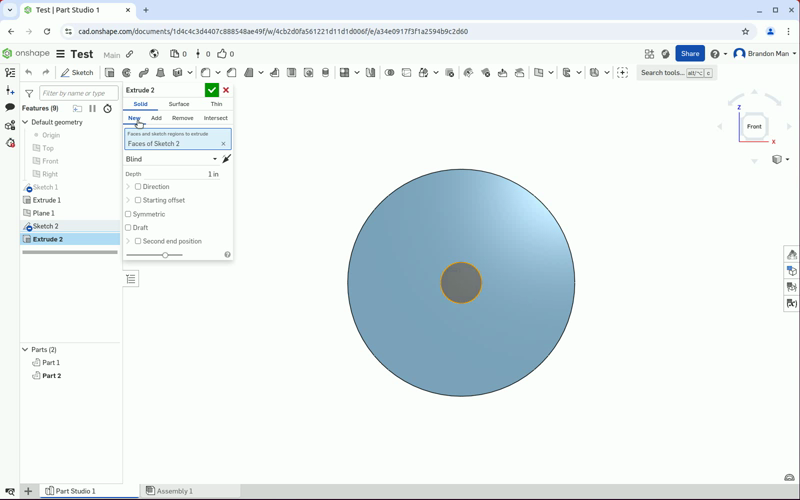
click(137, 120)
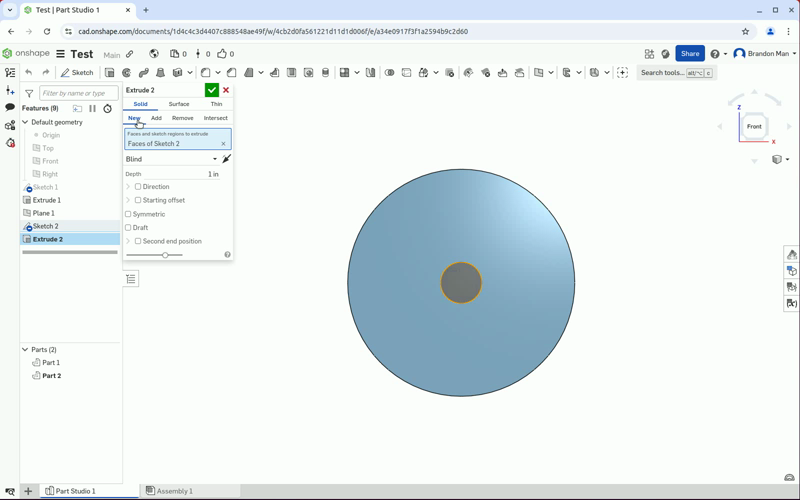
key(tab, 4)
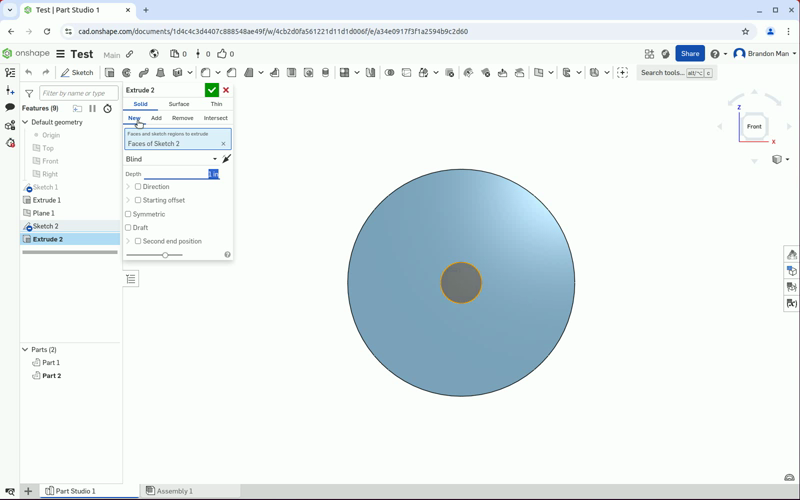
text(4.814)
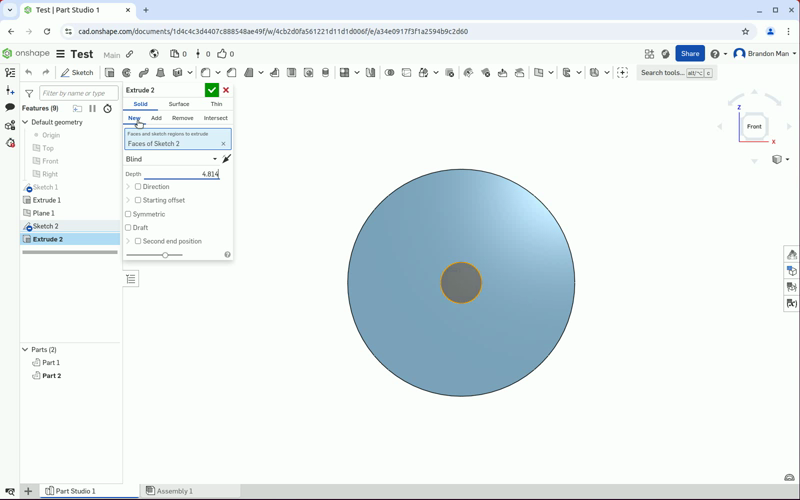
key(enter)
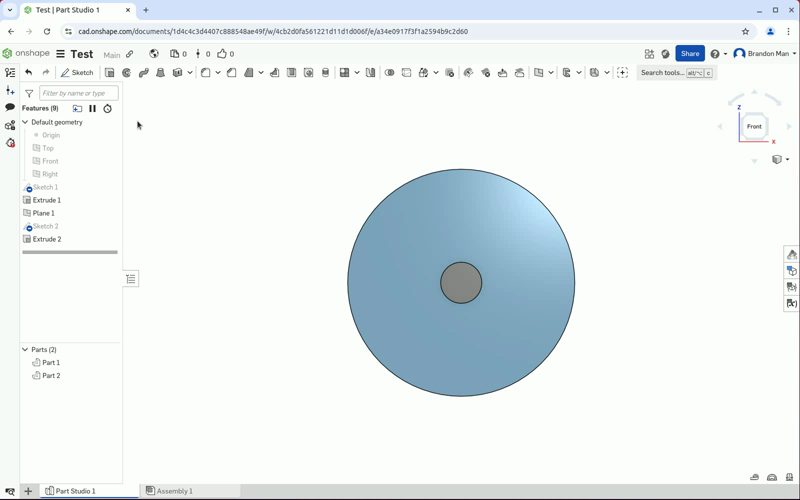
key(shift+h)
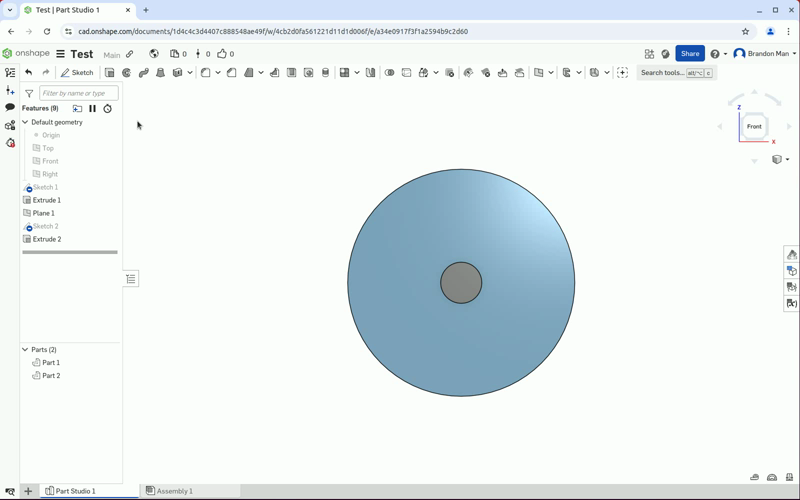
key(shift+h)
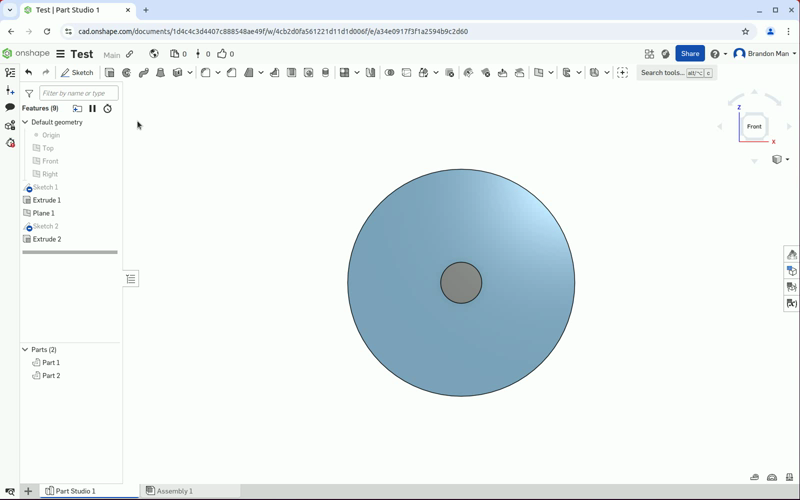
mouse_move(73, 189)
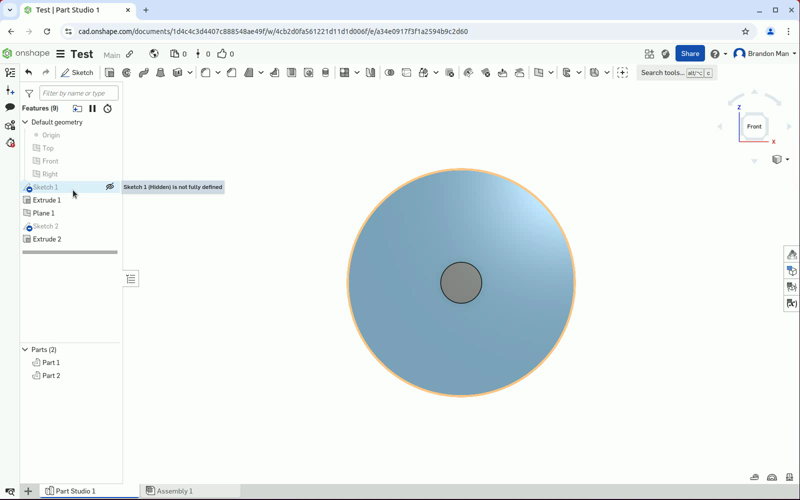
click(73, 189)
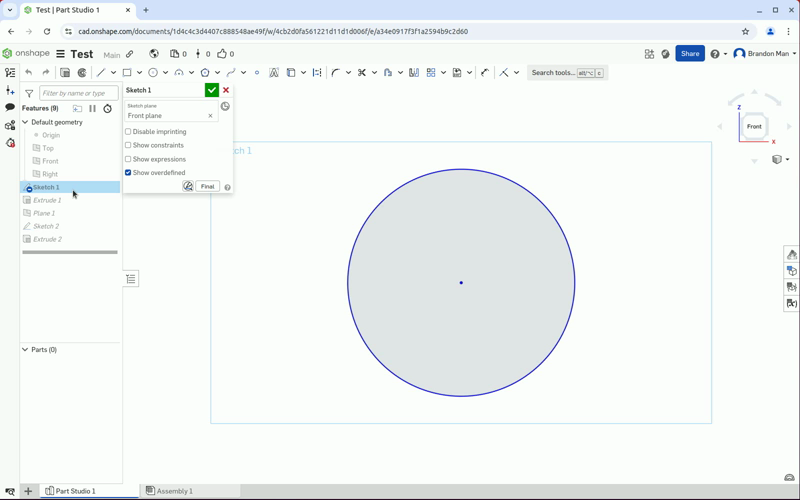
mouse_move(229, 92)
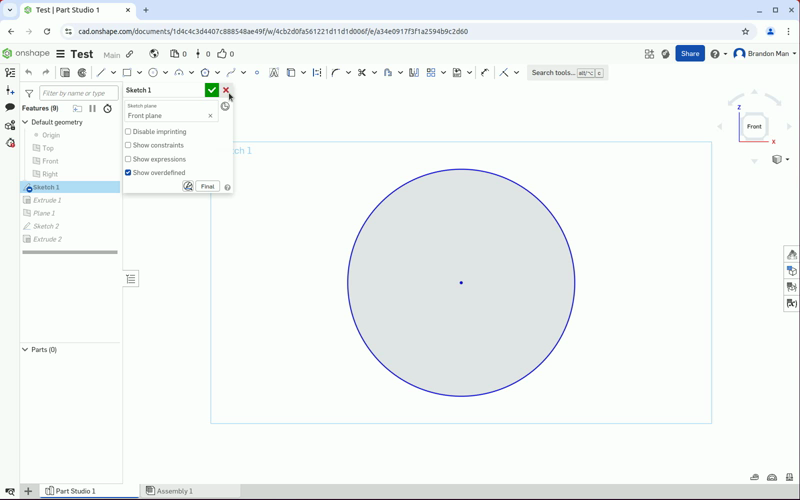
click(229, 92)
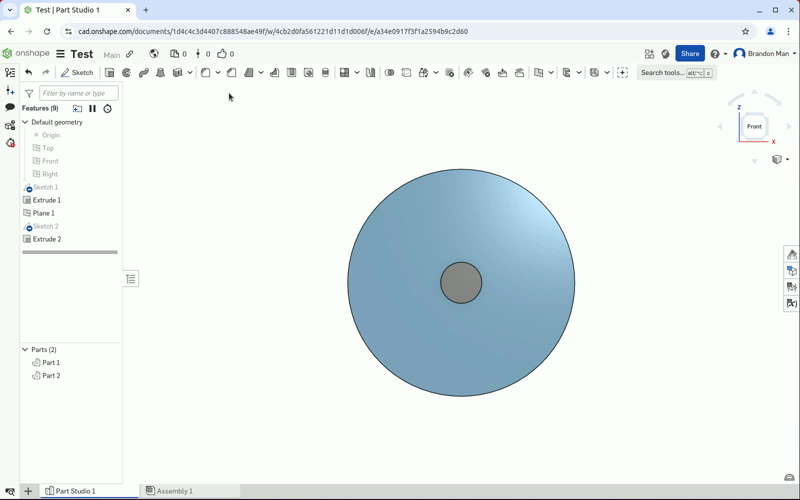
mouse_move(541, 75)
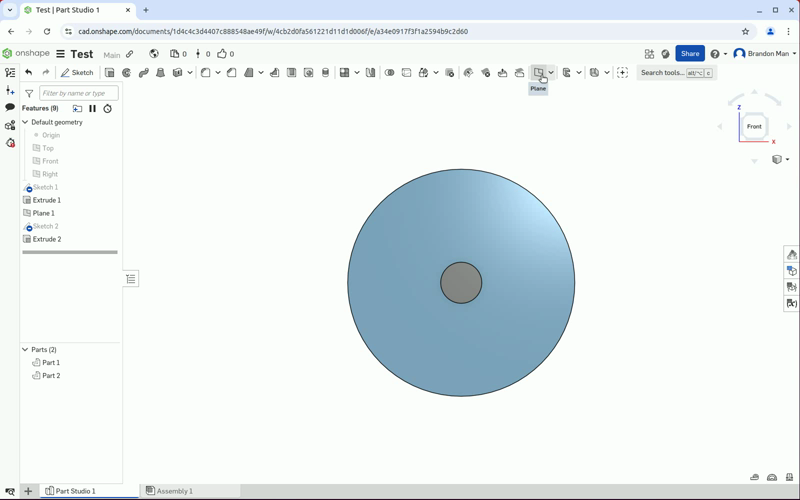
click(541, 75)
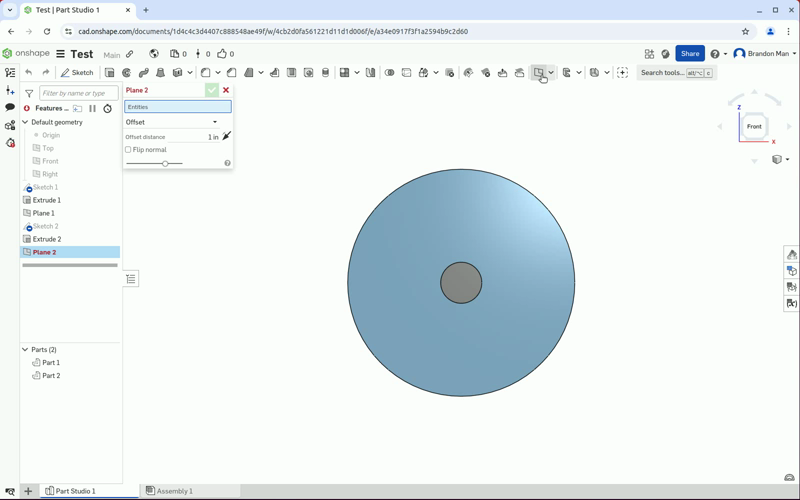
mouse_move(73, 163)
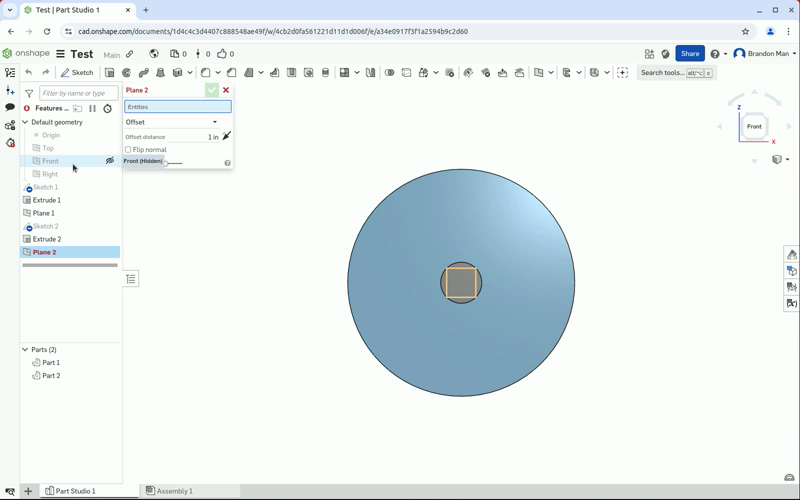
click(73, 163)
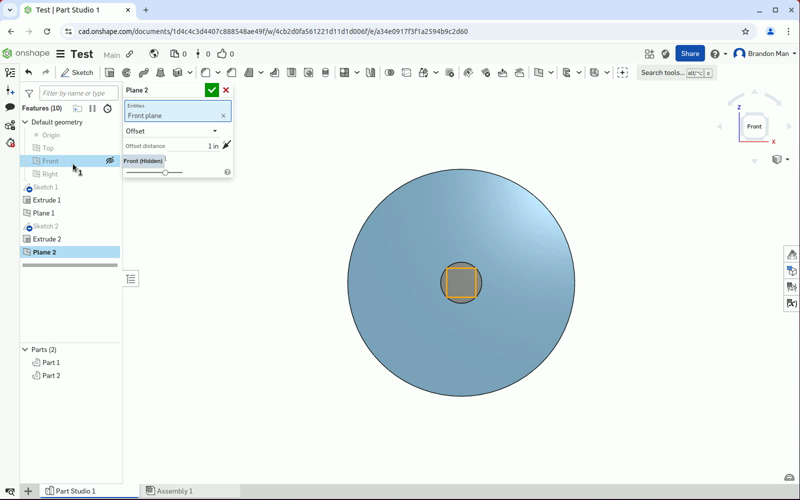
key(tab, 2)
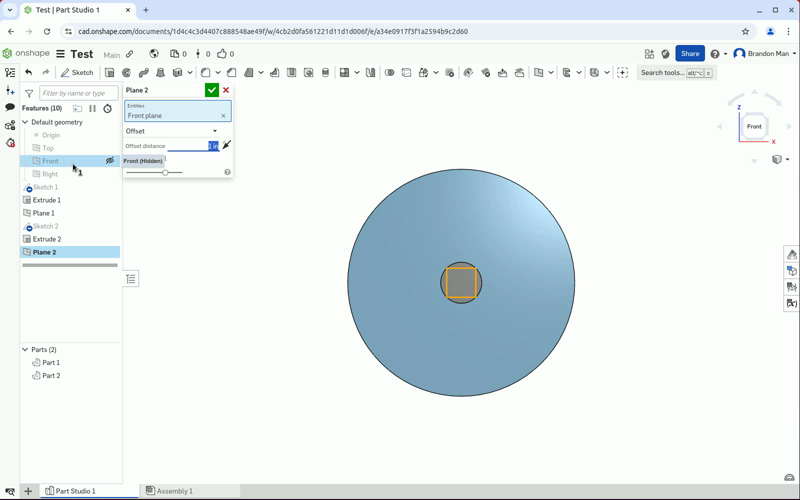
text(5.299)
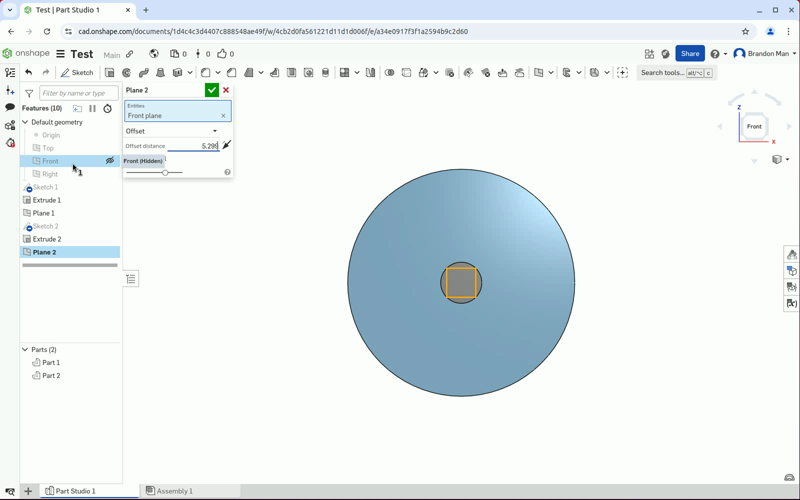
key(enter, 2)
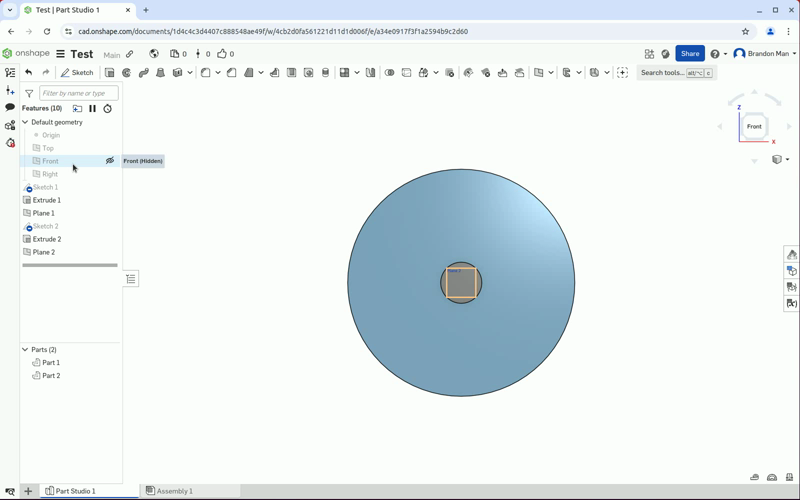
key(shift+s)
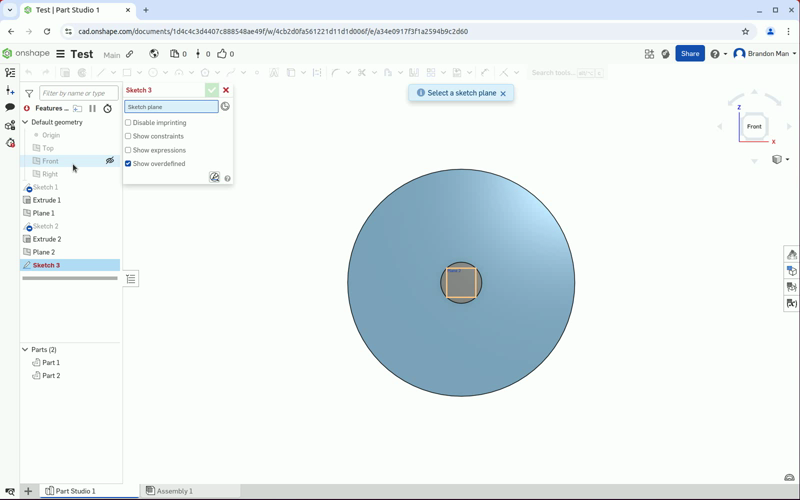
mouse_move(73, 254)
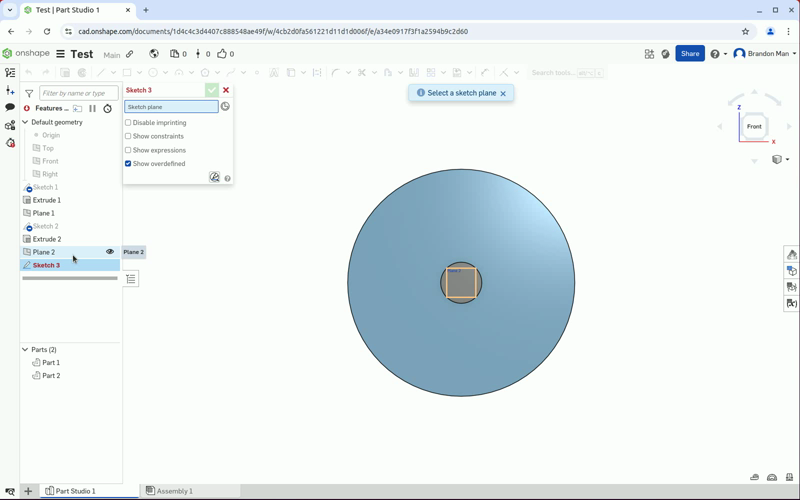
click(73, 254)
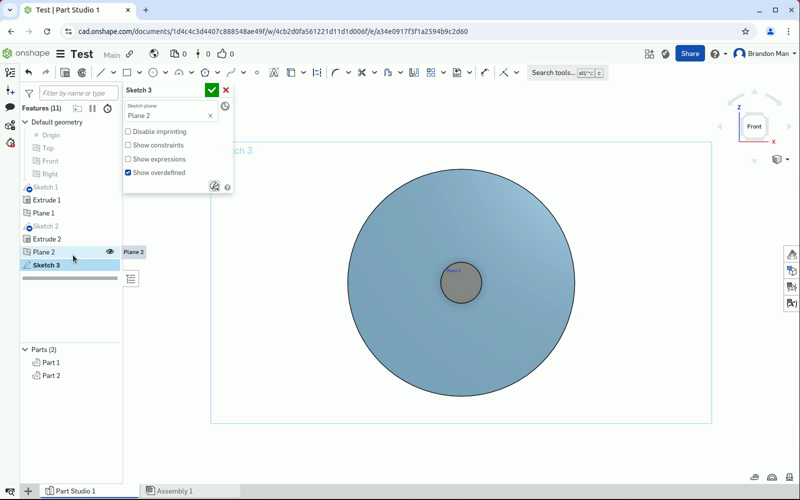
mouse_move(73, 352)
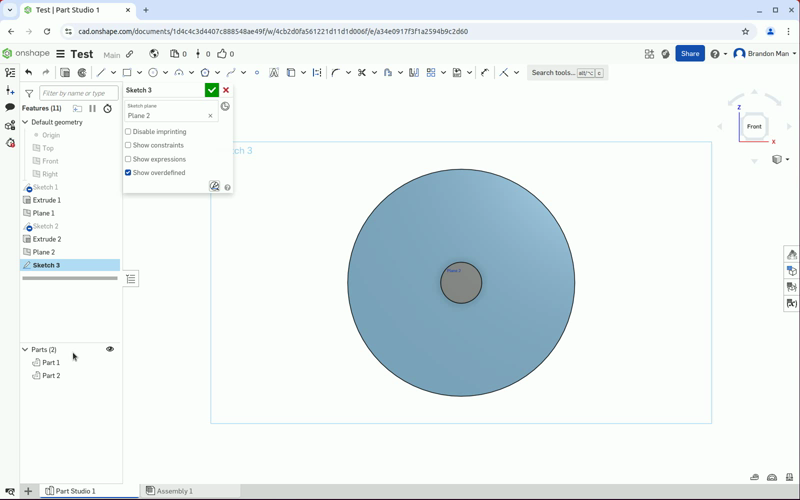
key(y)
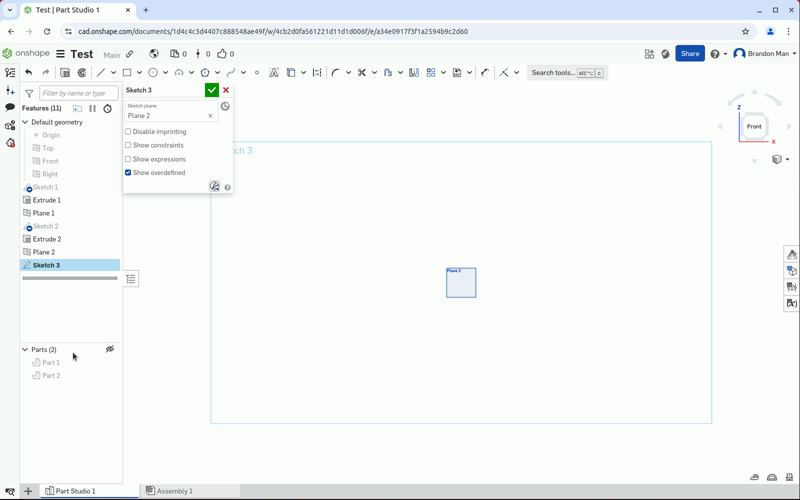
key(c)
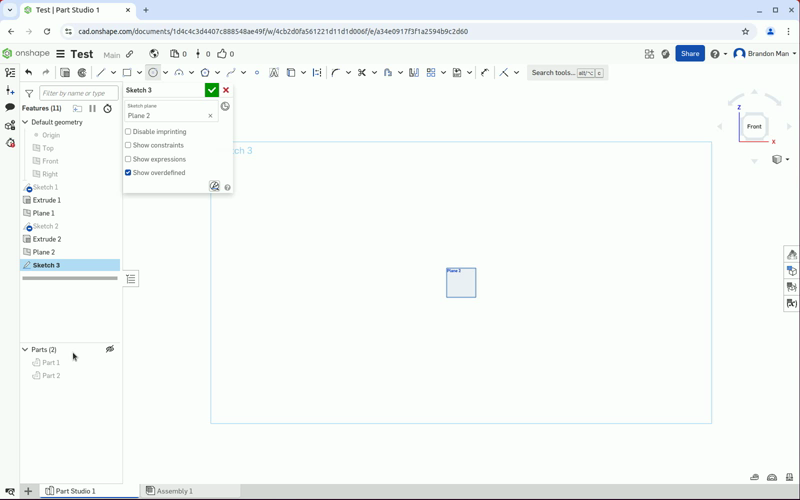
key_down(shift)
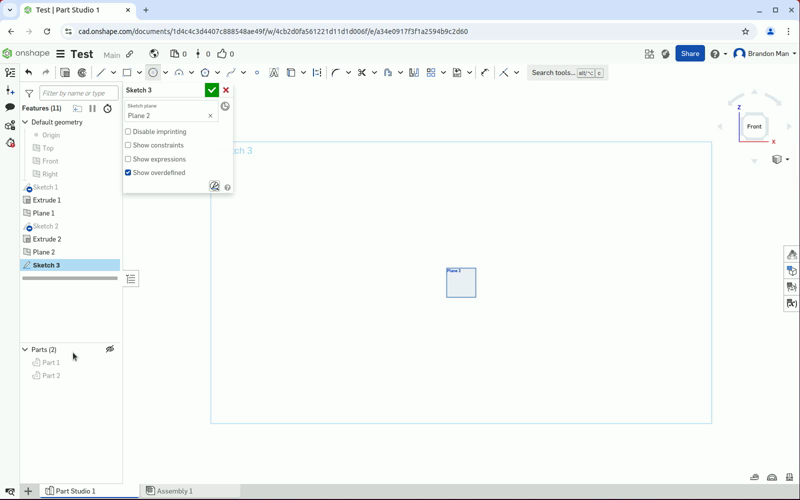
mouse_move(461, 282)
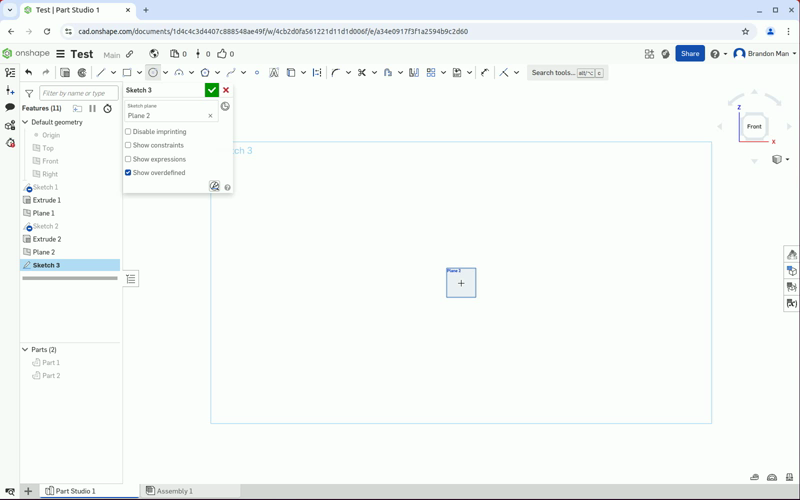
click(461, 282)
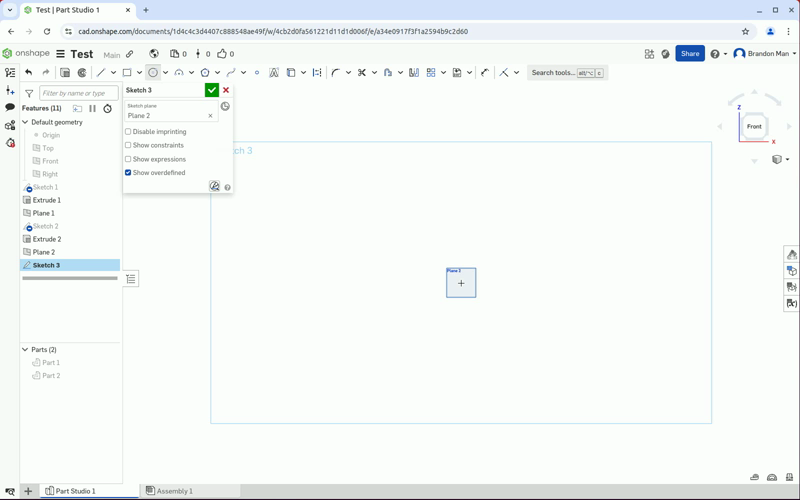
key_up(shift)
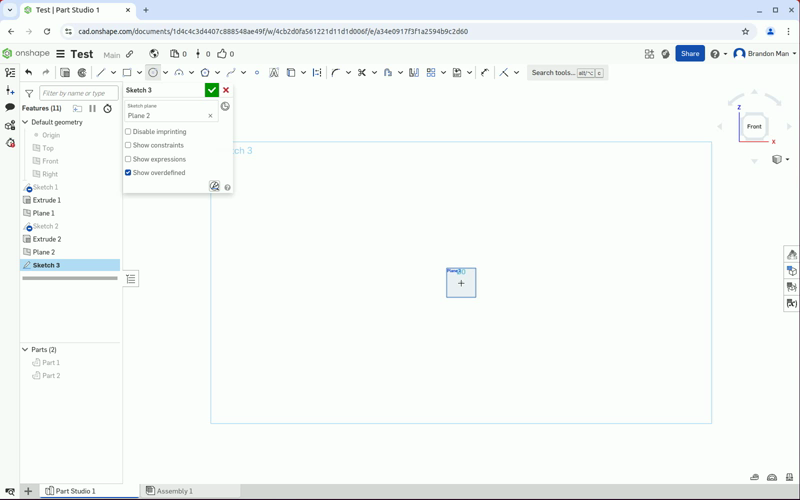
mouse_move(473, 282)
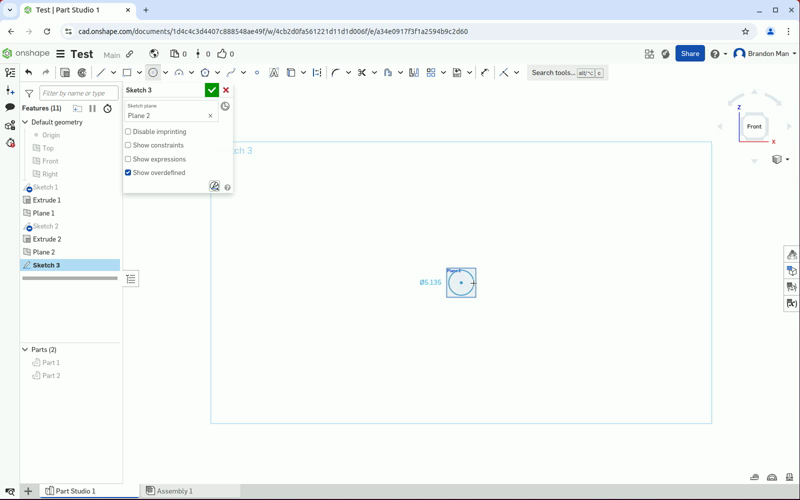
click(473, 282)
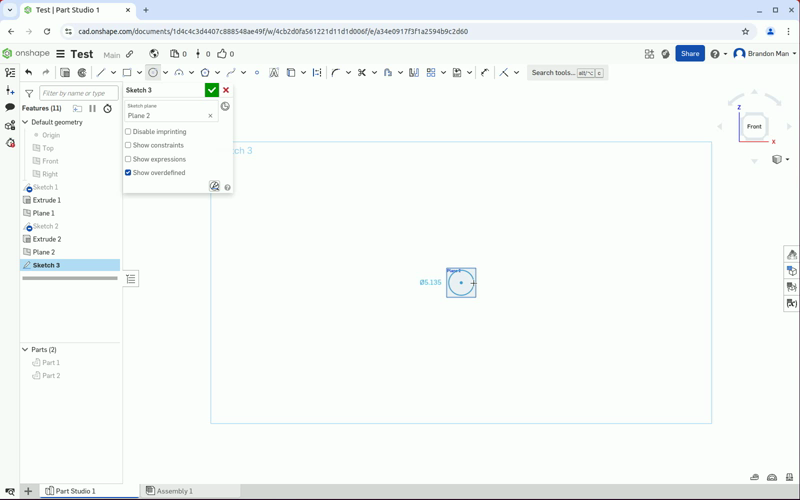
key(esc)
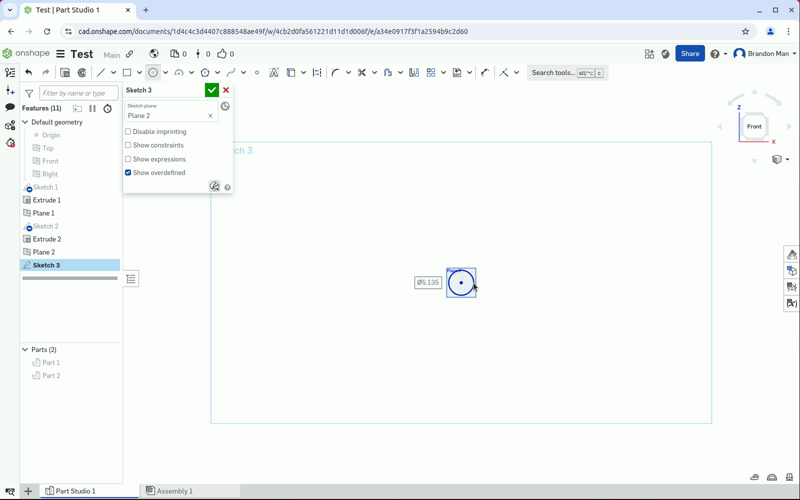
mouse_move(461, 287)
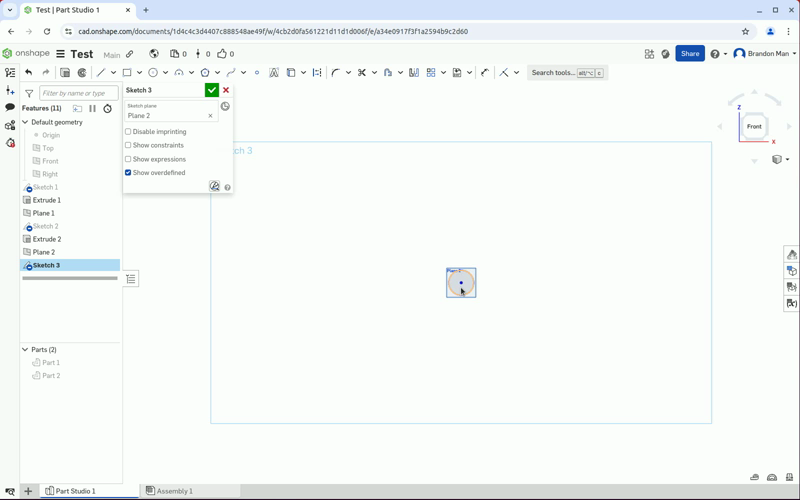
scroll(6)
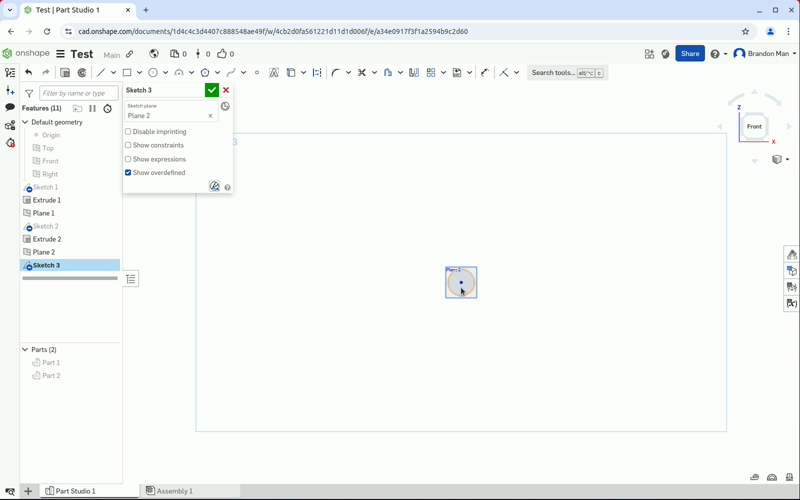
scroll(6)
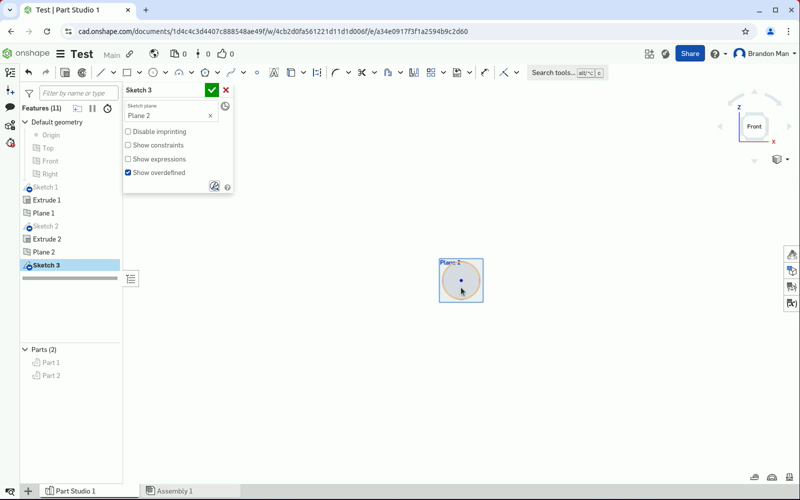
scroll(6)
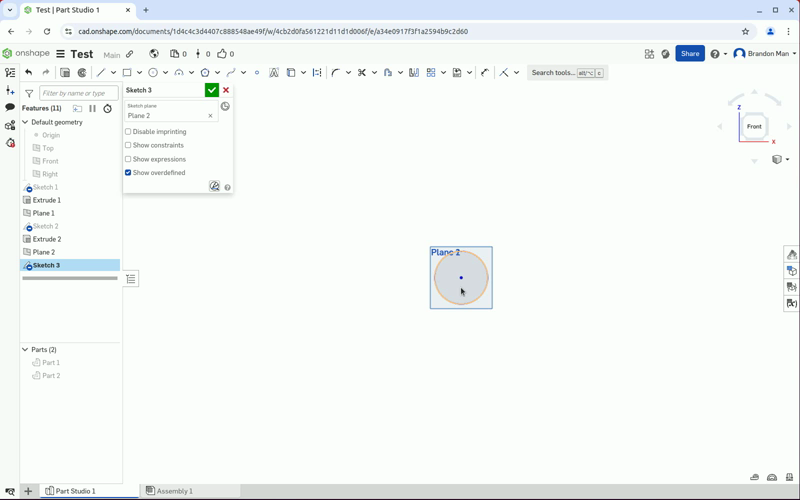
scroll(6)
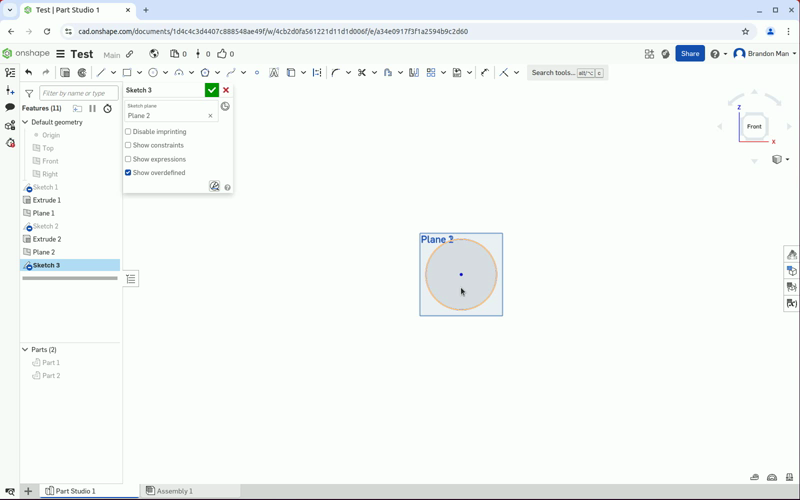
scroll(6)
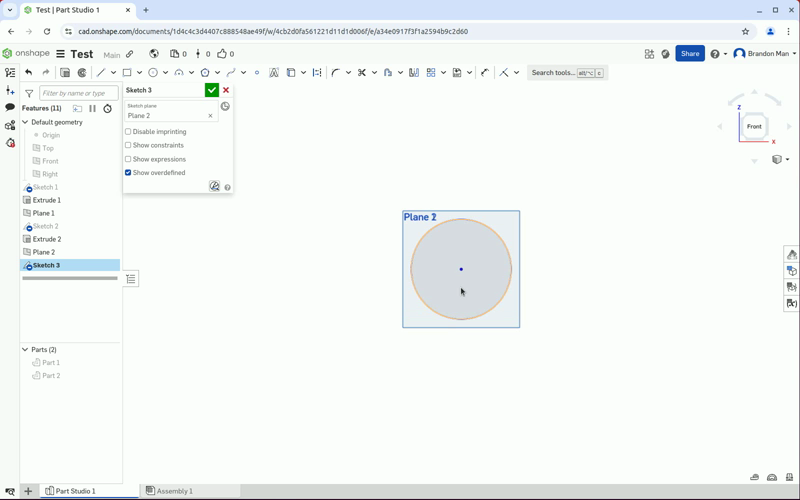
scroll(6)
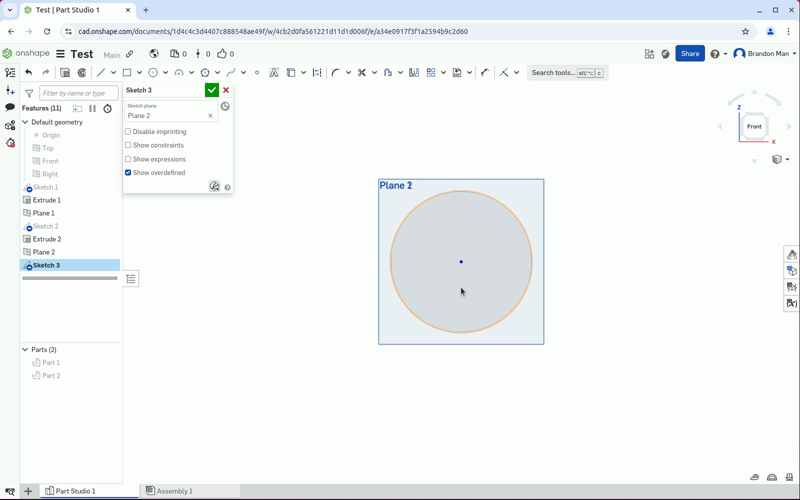
scroll(6)
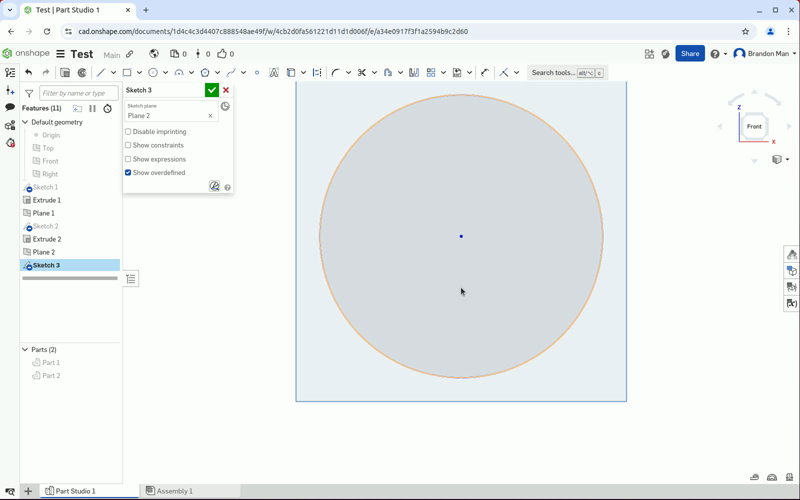
click(461, 287)
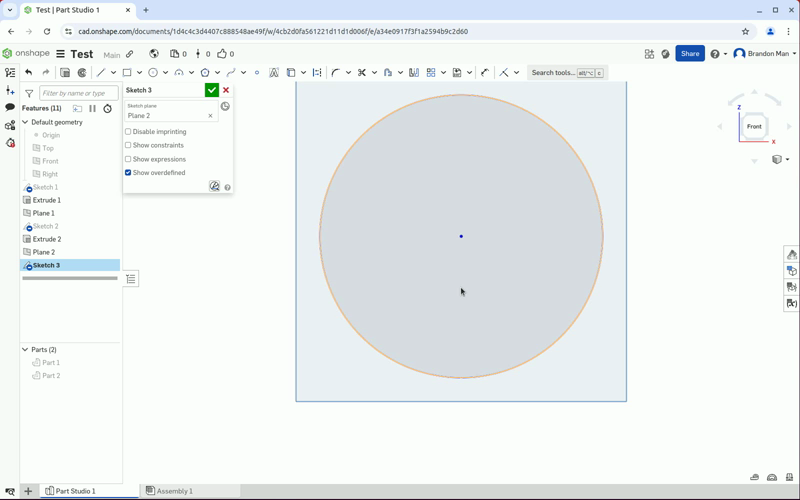
scroll(-6)
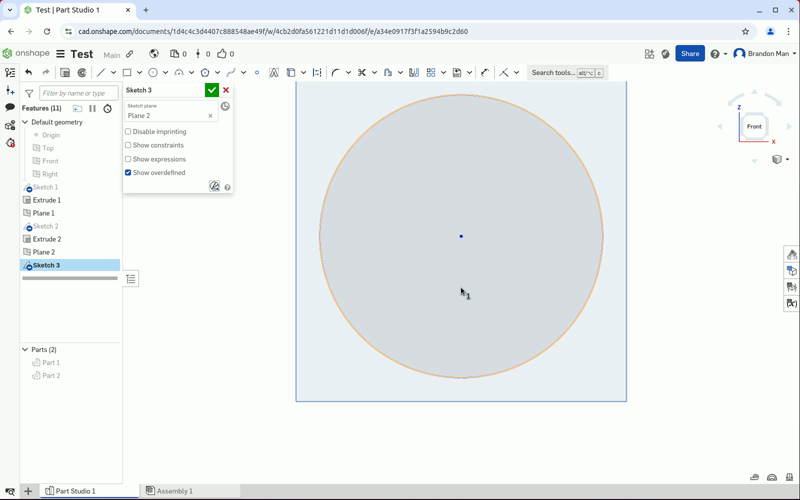
scroll(-6)
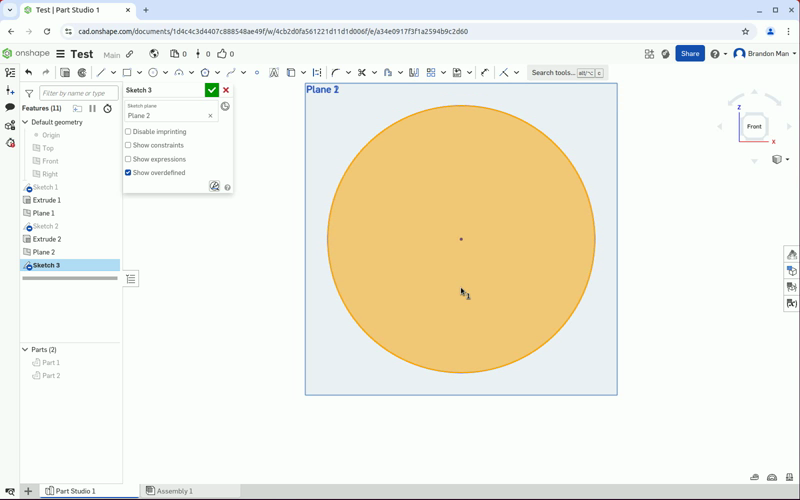
scroll(-6)
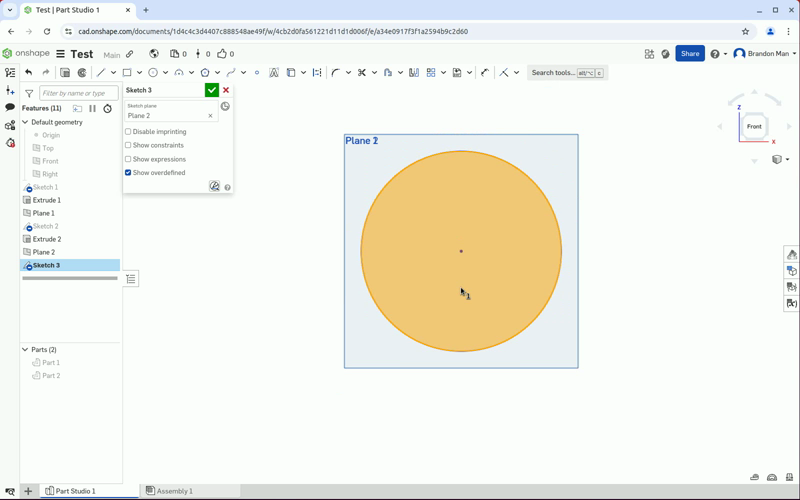
scroll(-6)
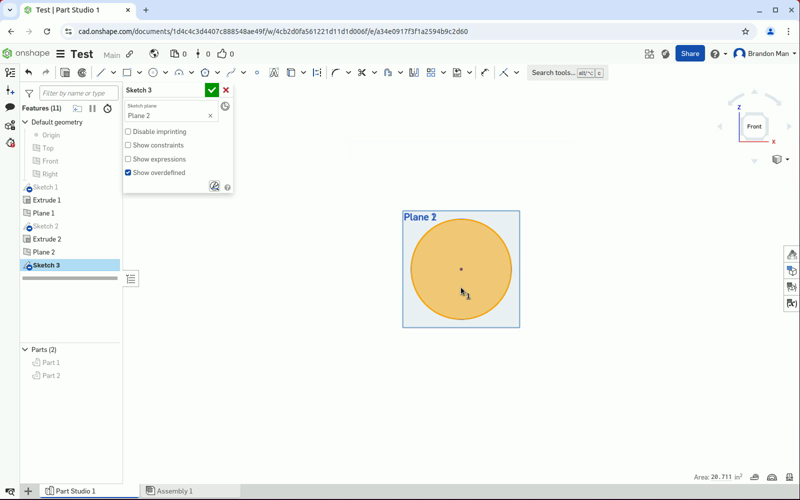
scroll(-6)
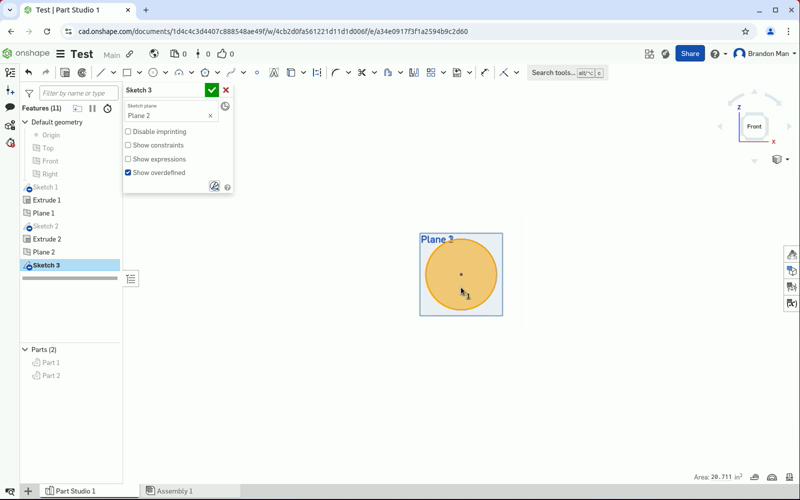
scroll(-6)
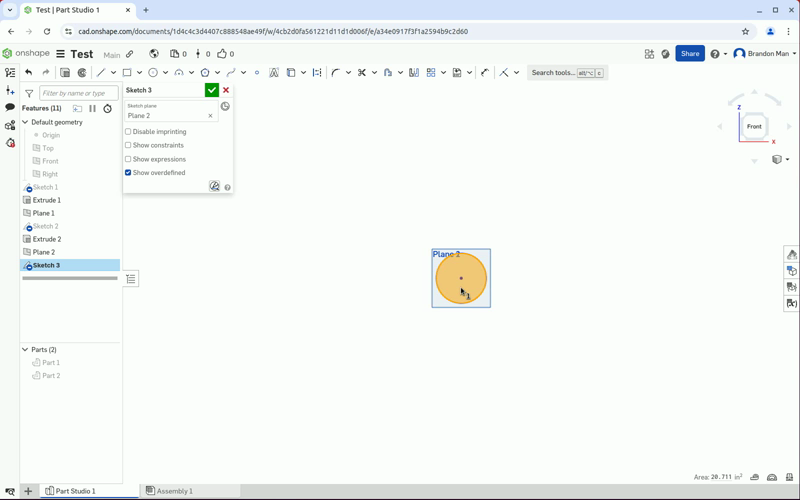
scroll(-6)
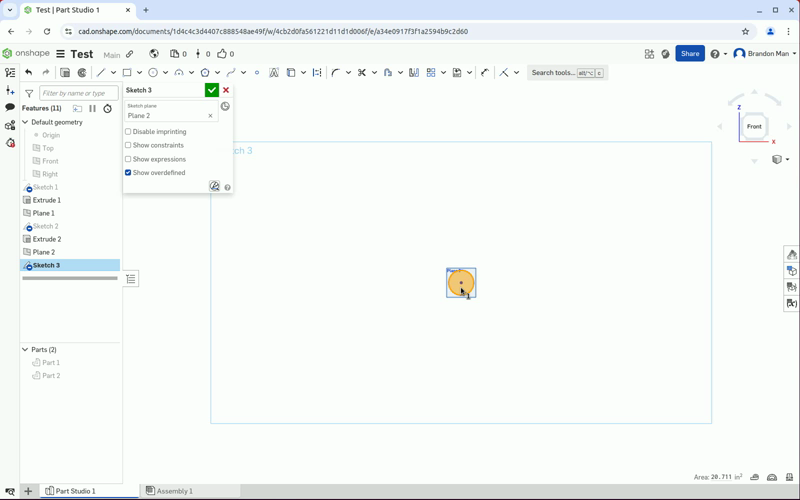
mouse_move(73, 352)
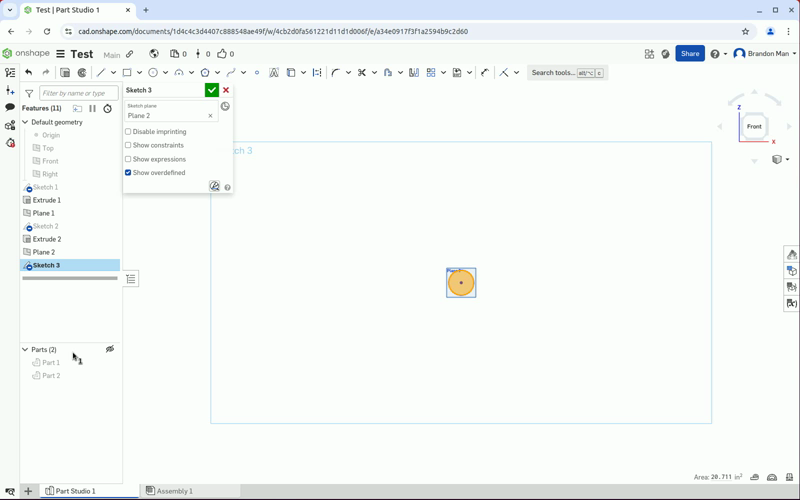
key(shift+y)
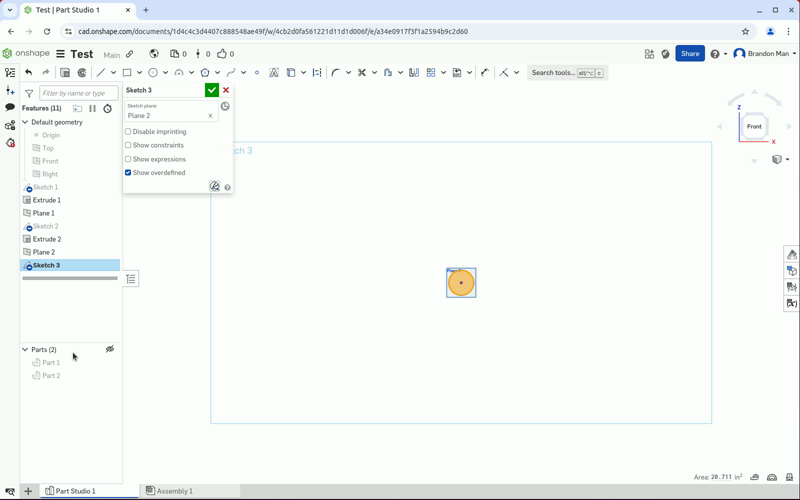
key(shift+e)
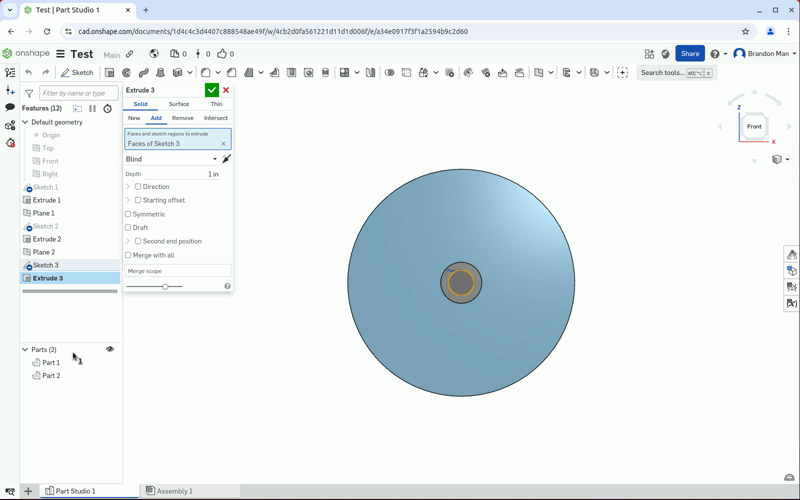
mouse_move(143, 106)
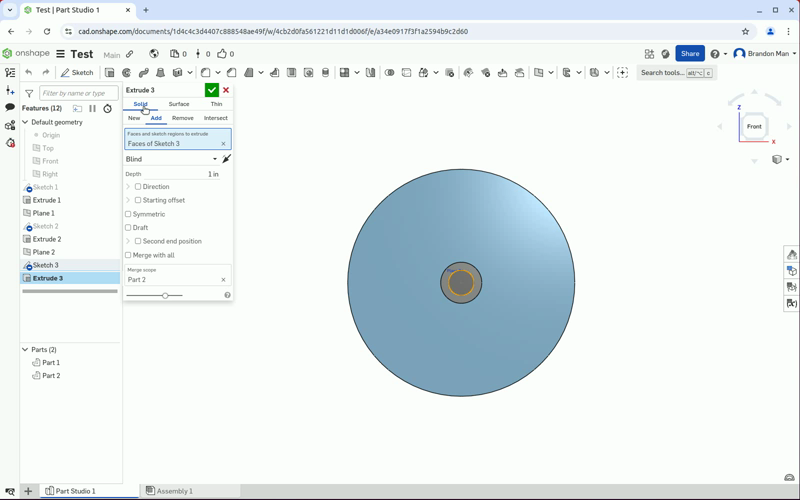
click(143, 106)
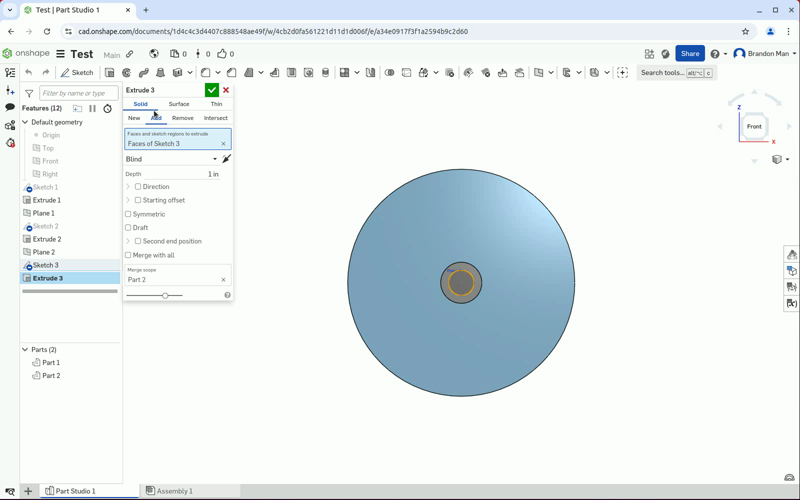
mouse_move(186, 120)
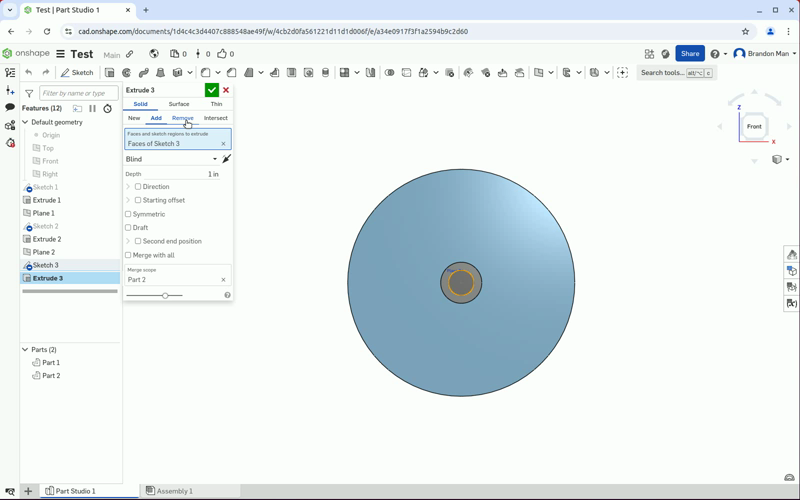
click(186, 120)
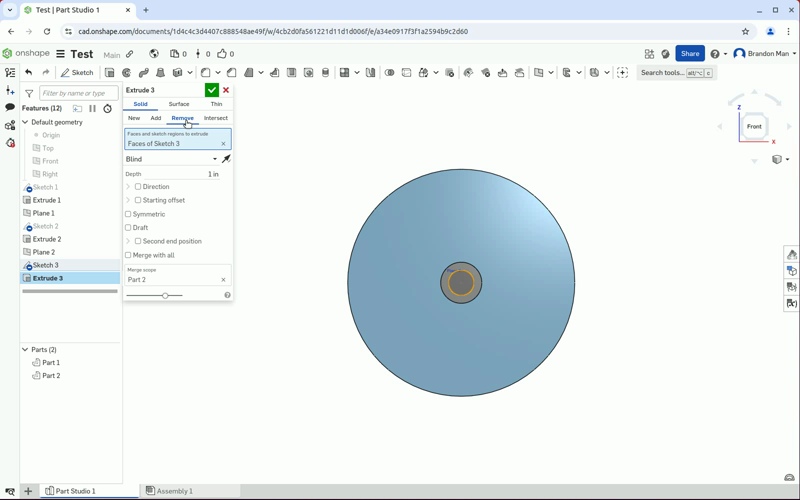
key(tab, 4)
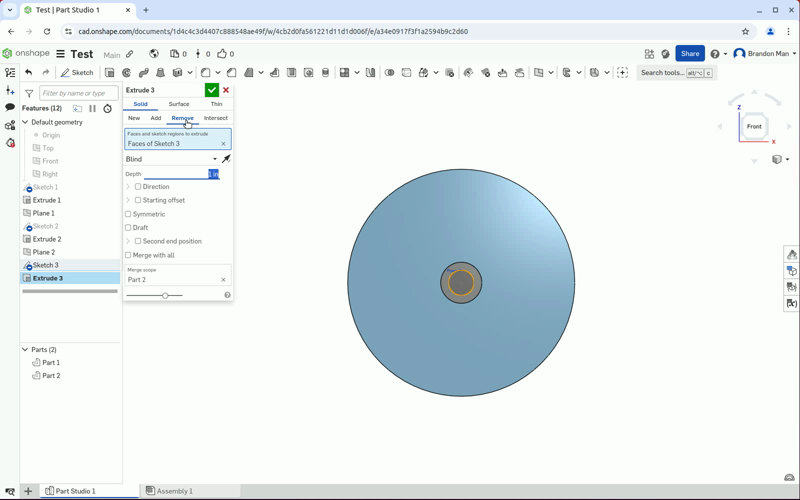
text(18.776)
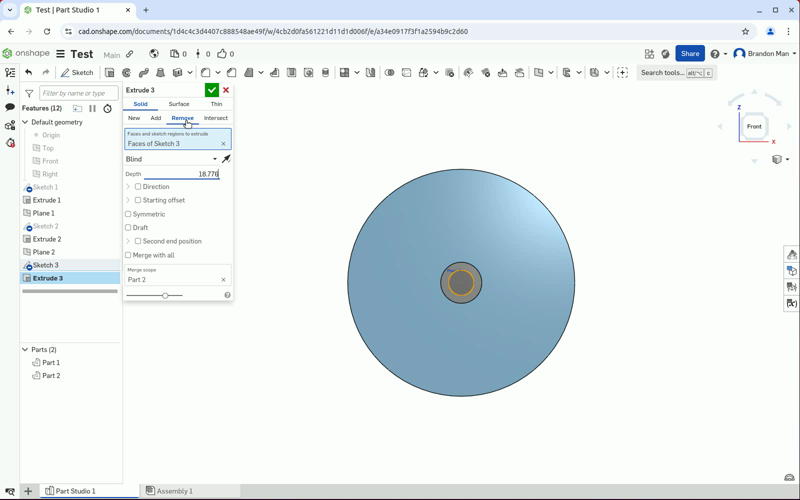
key(tab, 3)
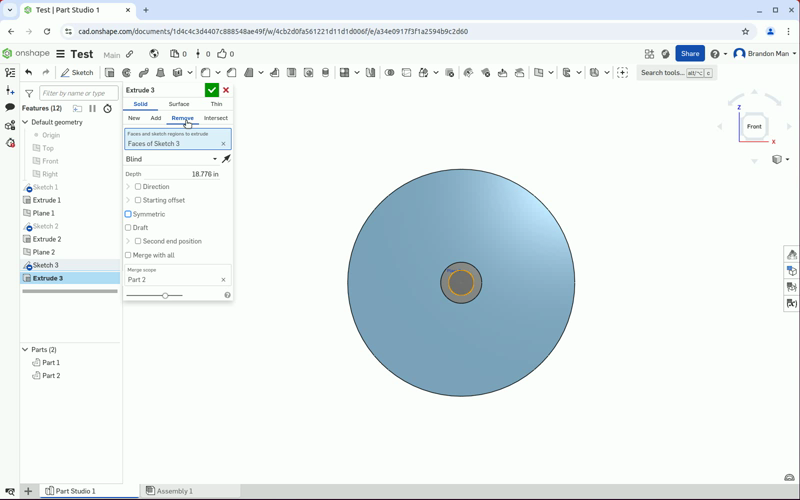
key(space)
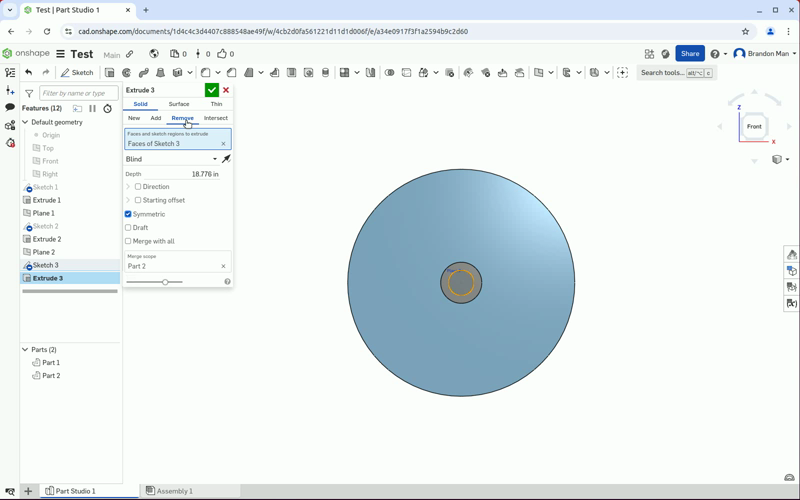
key(tab, 2)
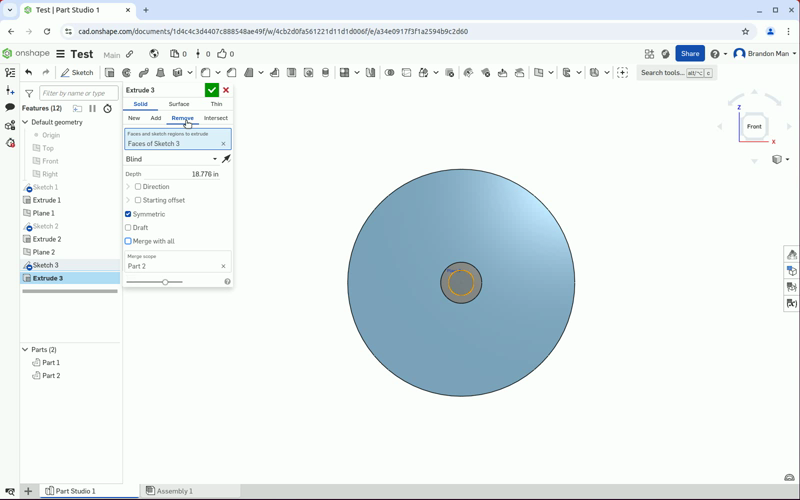
key(space)
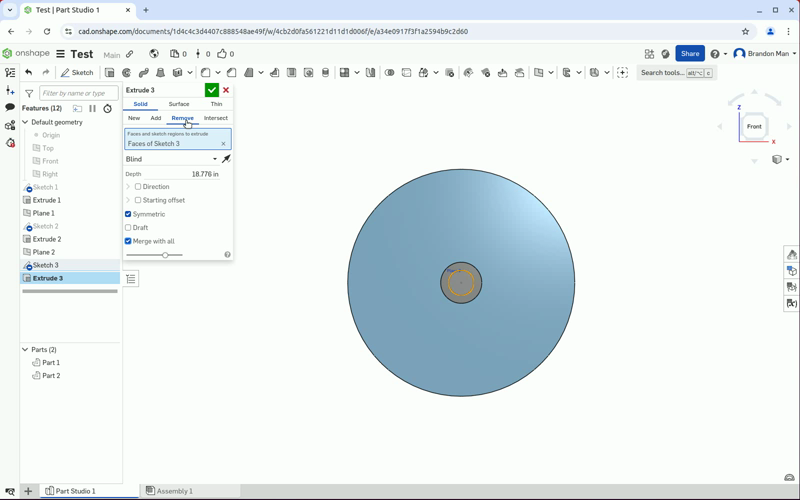
key(enter)
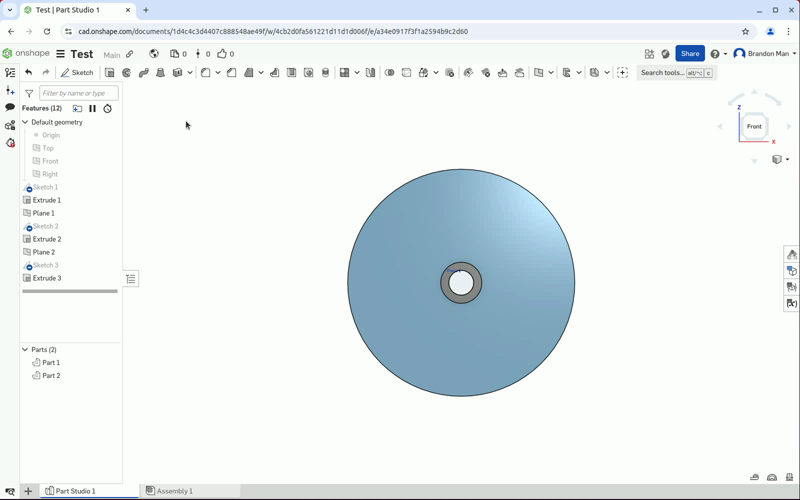
key(shift+h)
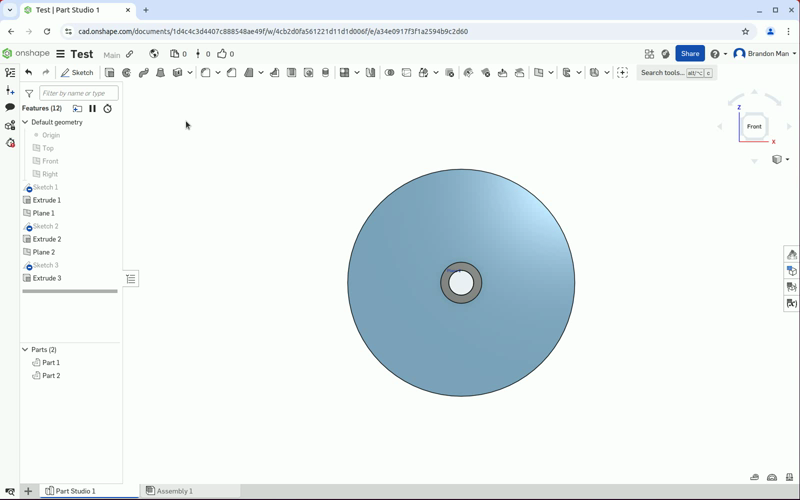
key(shift+h)
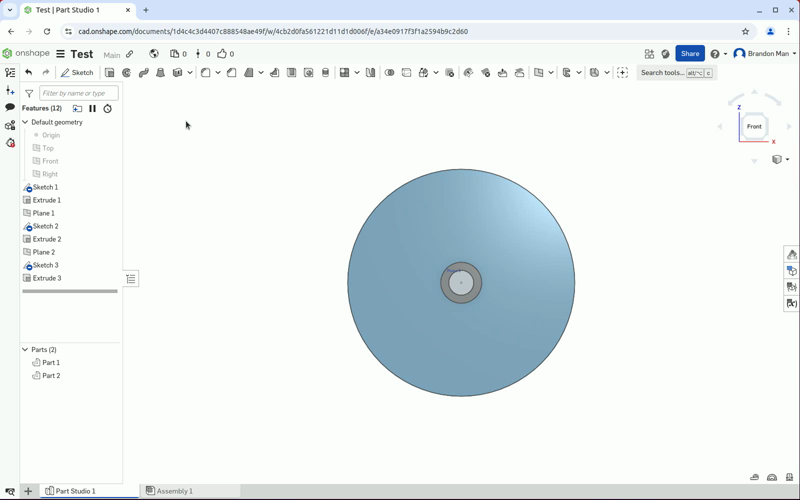
key(shift+7)
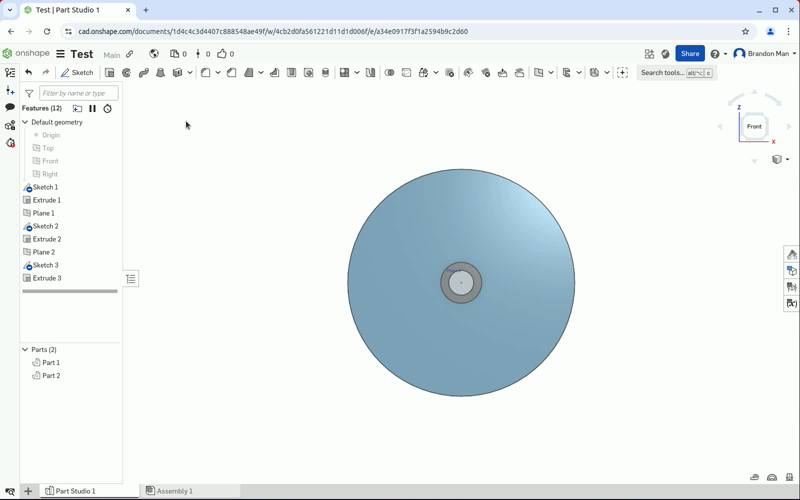
key(left, 2)
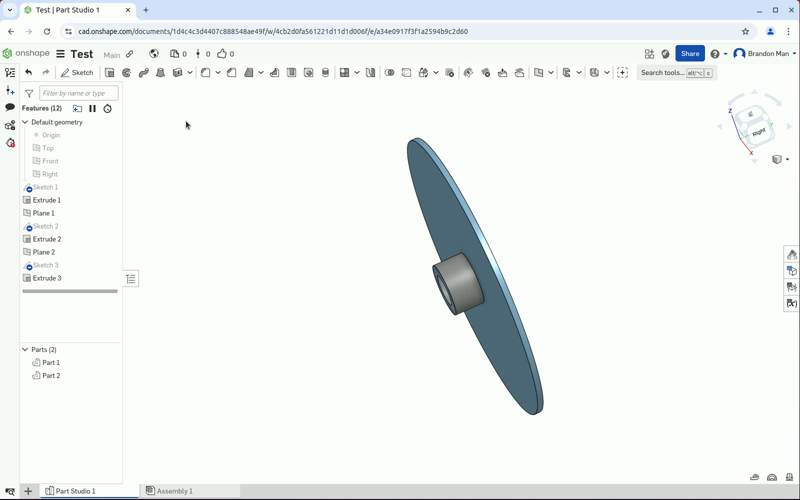
key(down, 2)
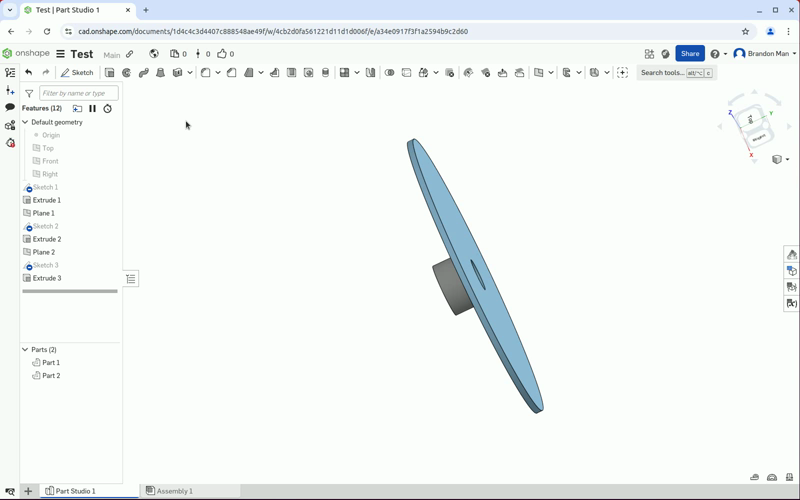
key(up, 2)
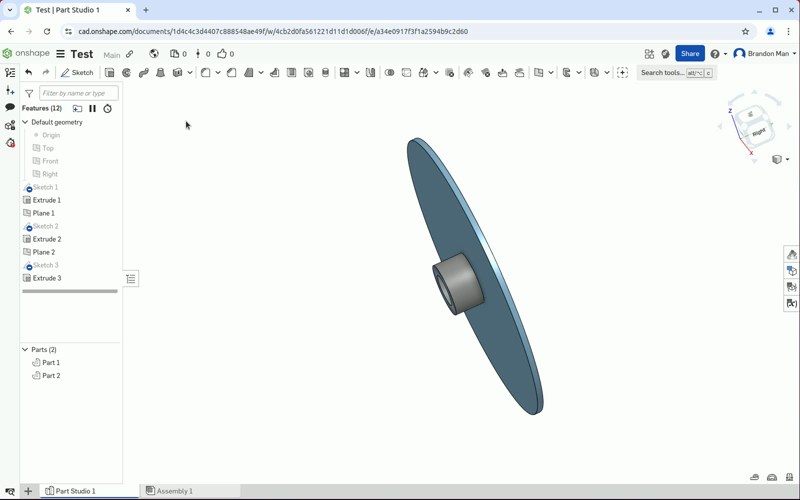
key(right, 2)
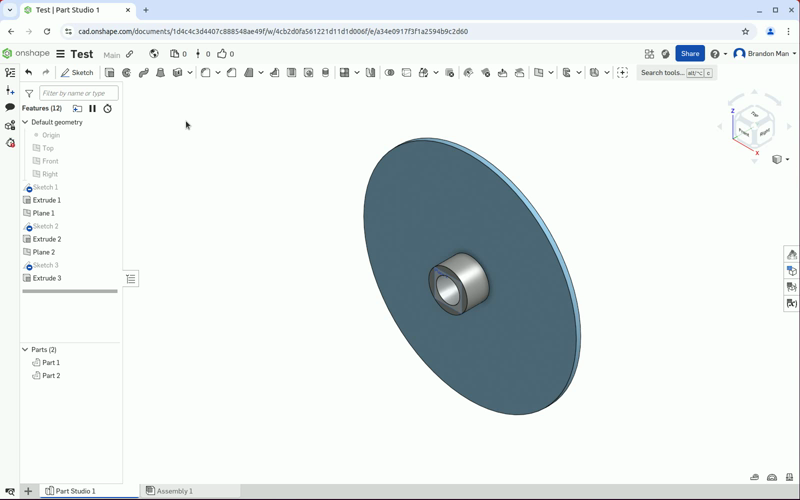
mouse_move(73, 189)
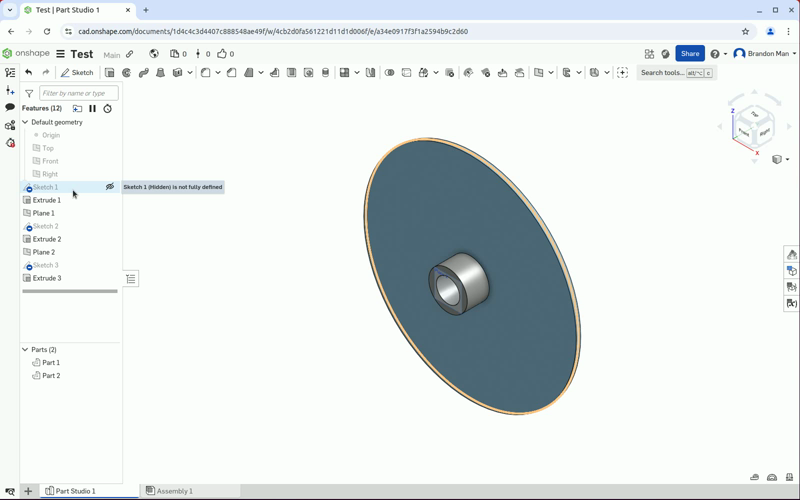
click(73, 189)